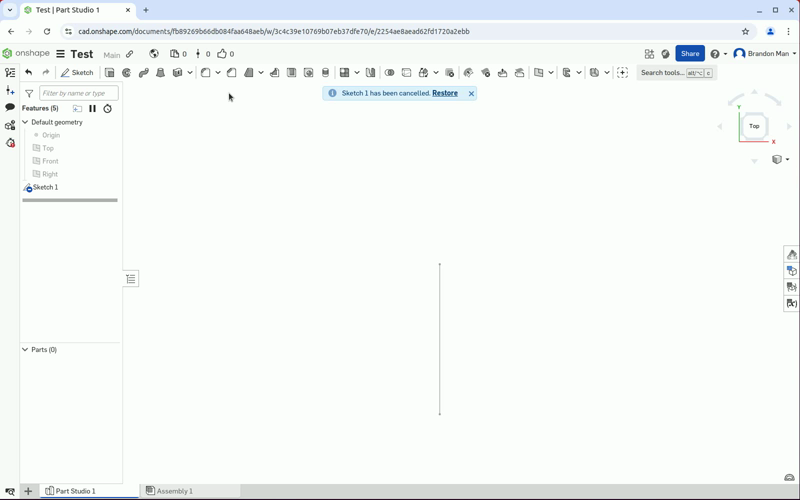
key(shift+h)
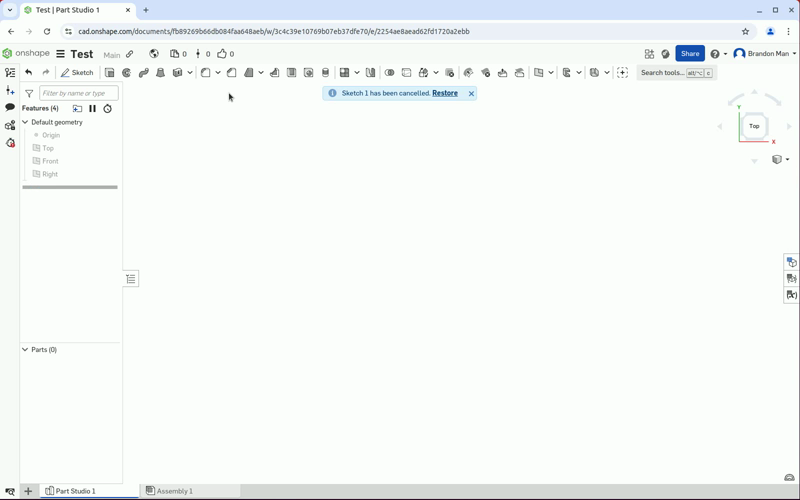
key(shift+s)
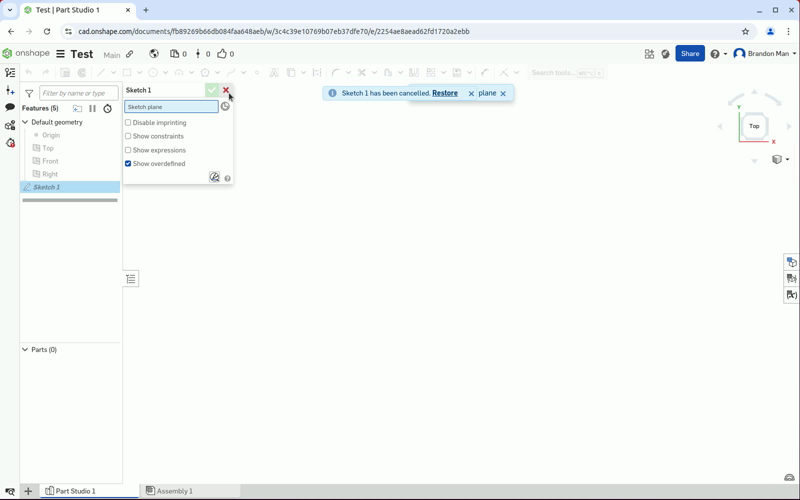
mouse_move(73, 150)
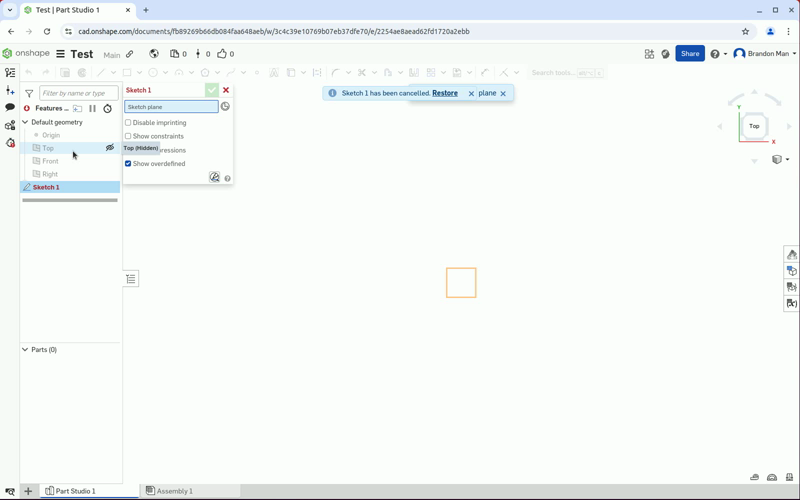
click(73, 150)
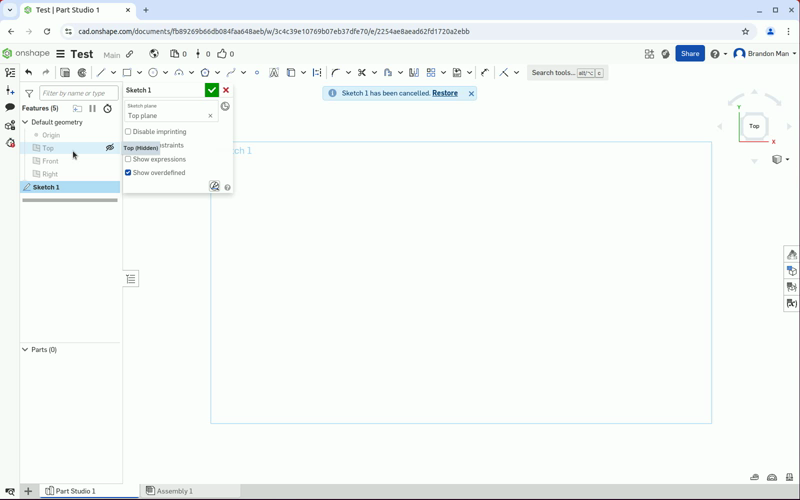
mouse_move(73, 352)
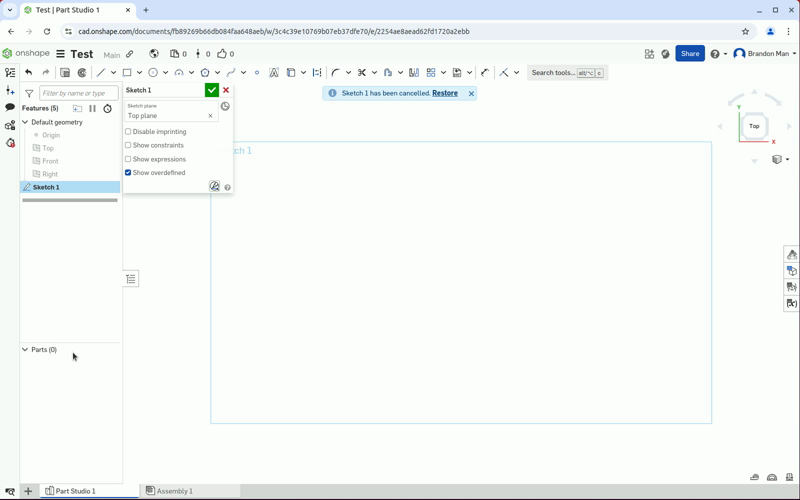
key(y)
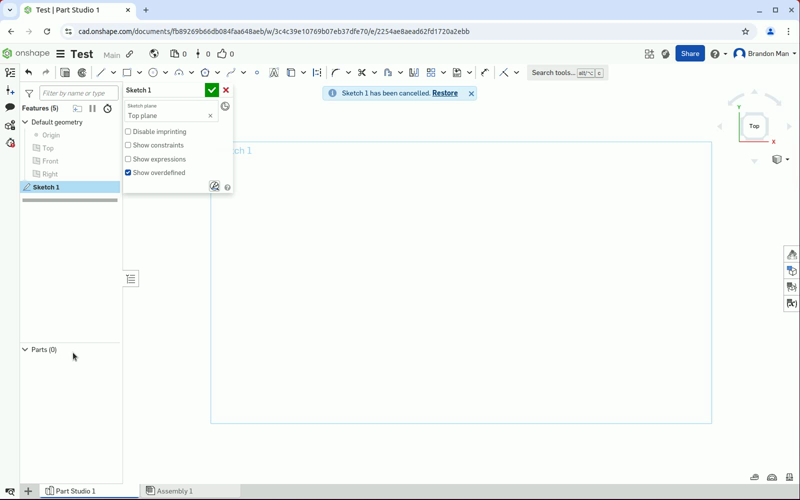
key(l)
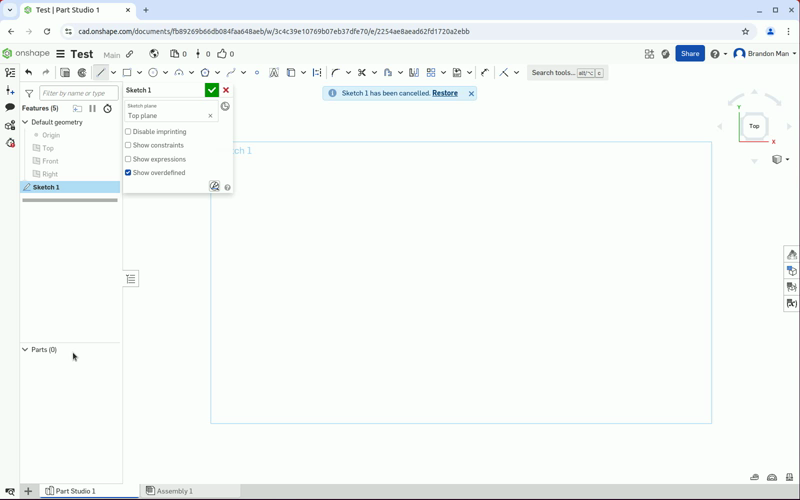
key_down(shift)
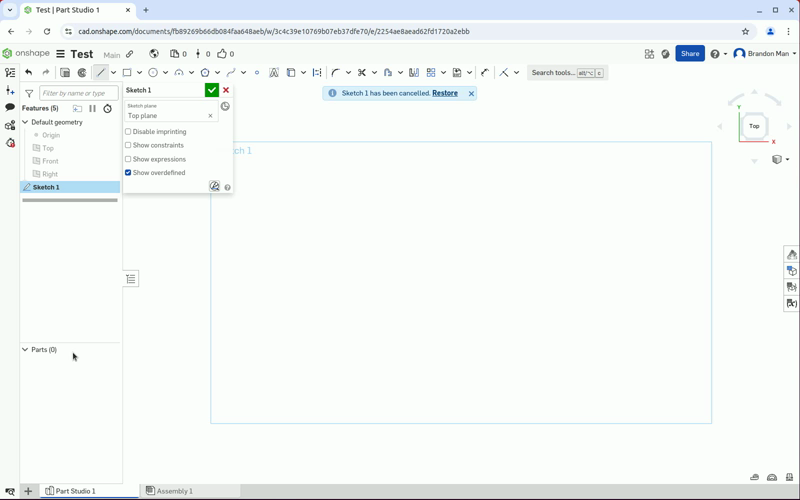
mouse_move(385, 395)
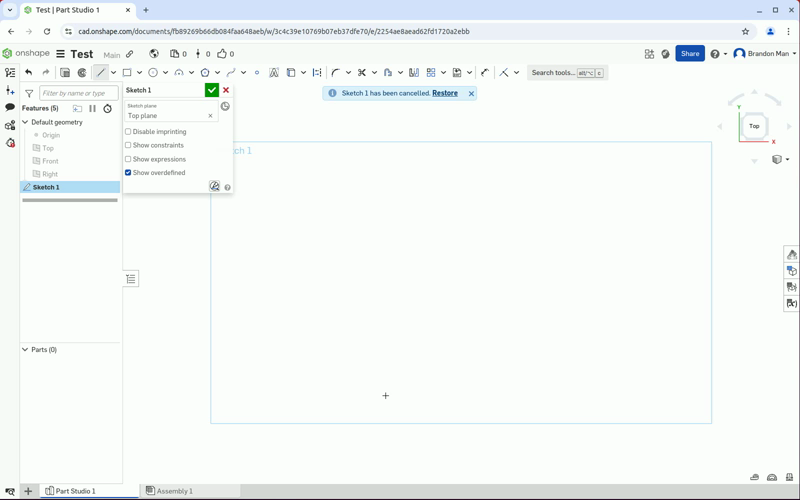
click(385, 395)
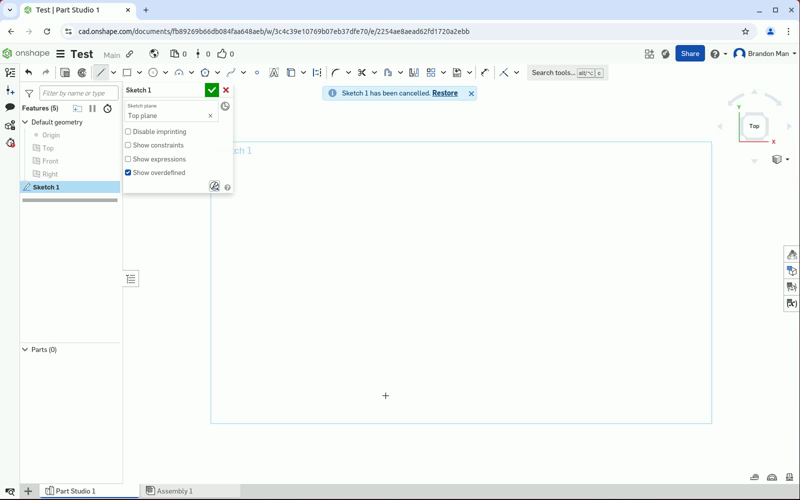
key_up(shift)
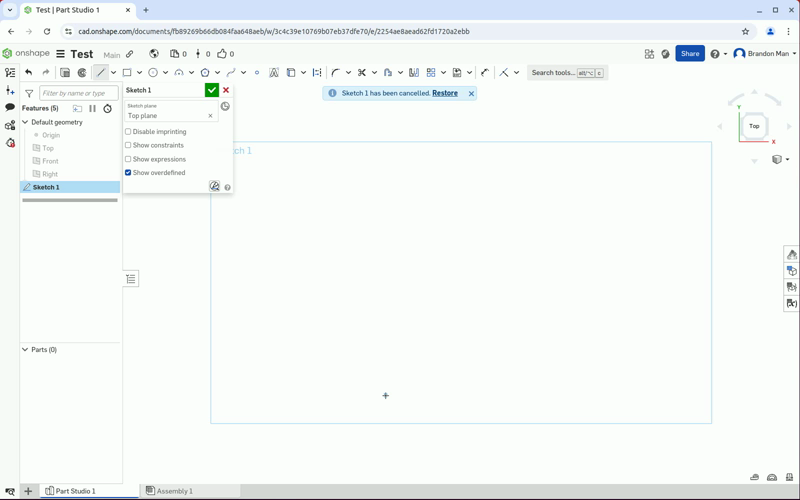
key_down(shift)
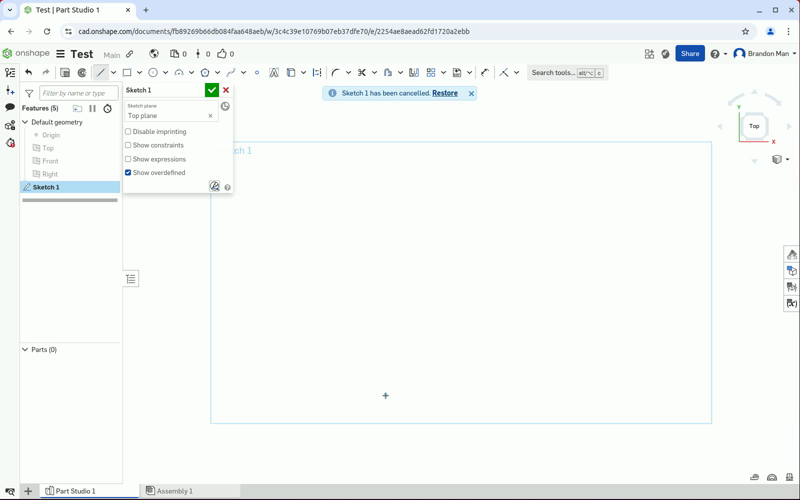
mouse_move(534, 395)
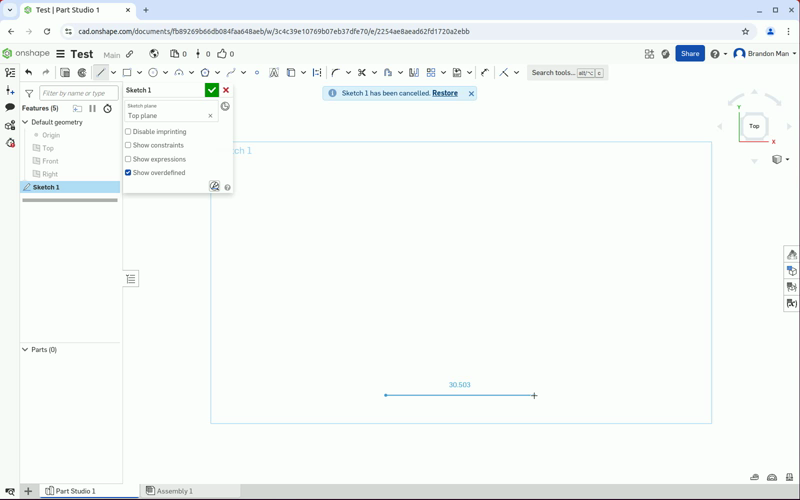
click(534, 395)
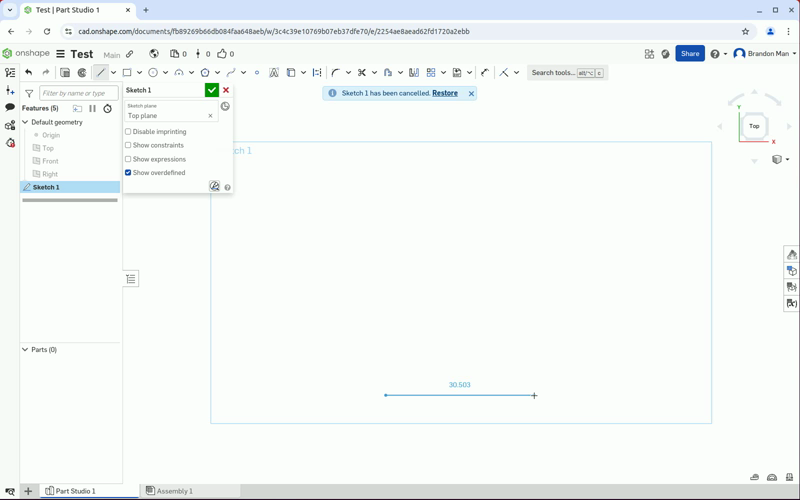
key_up(shift)
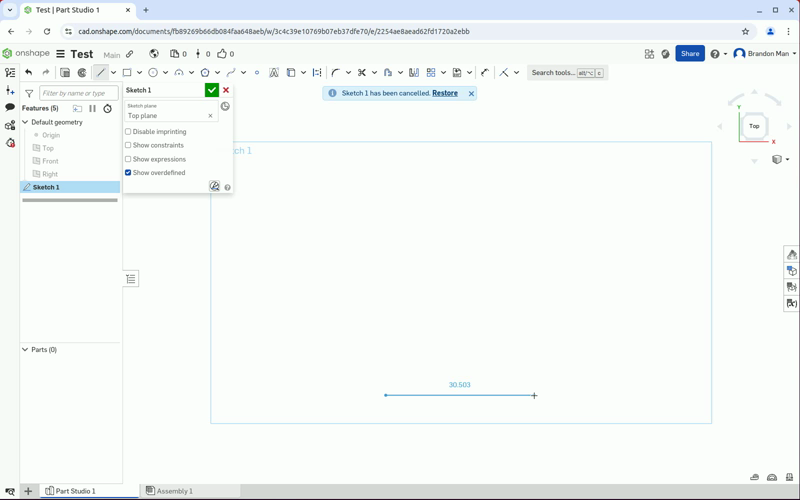
key_down(shift)
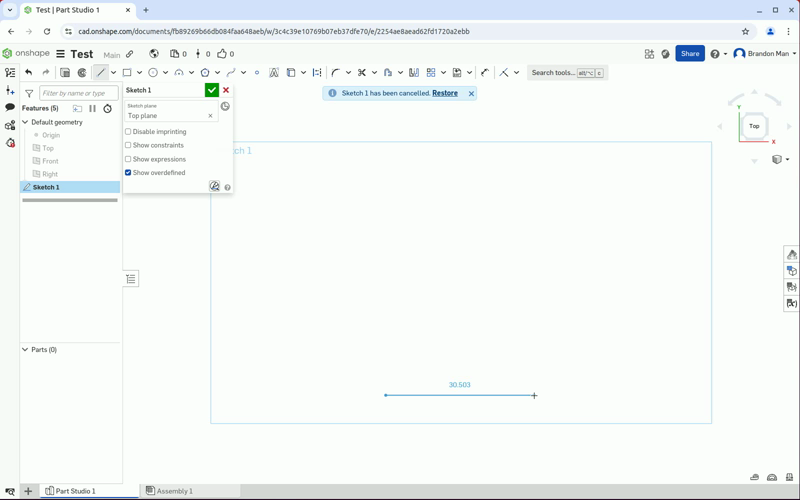
mouse_move(534, 171)
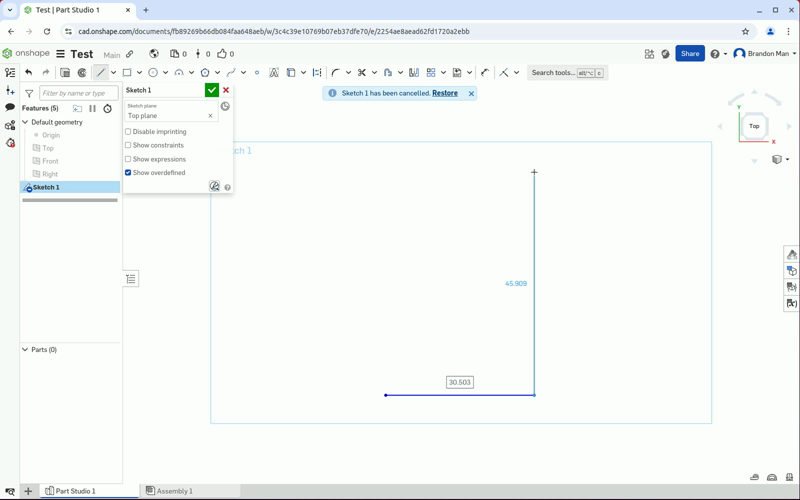
click(534, 171)
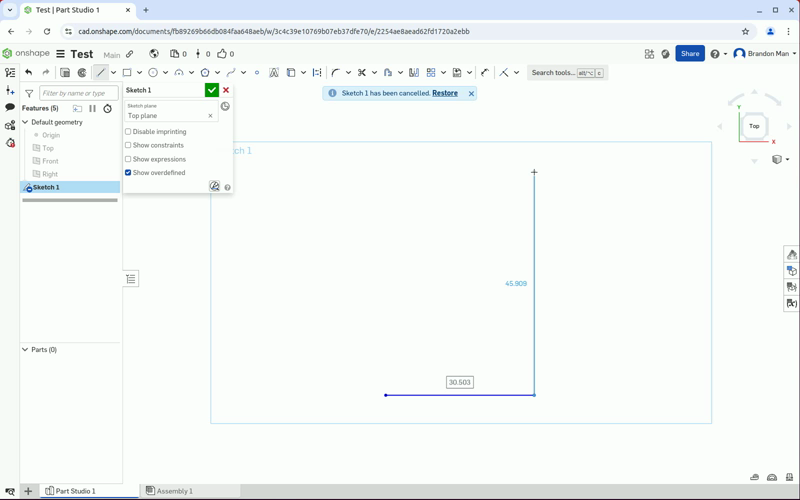
key_up(shift)
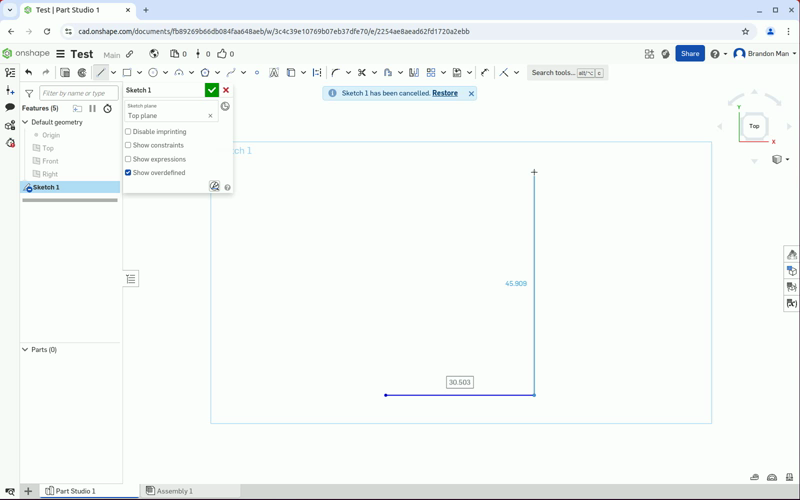
key_down(shift)
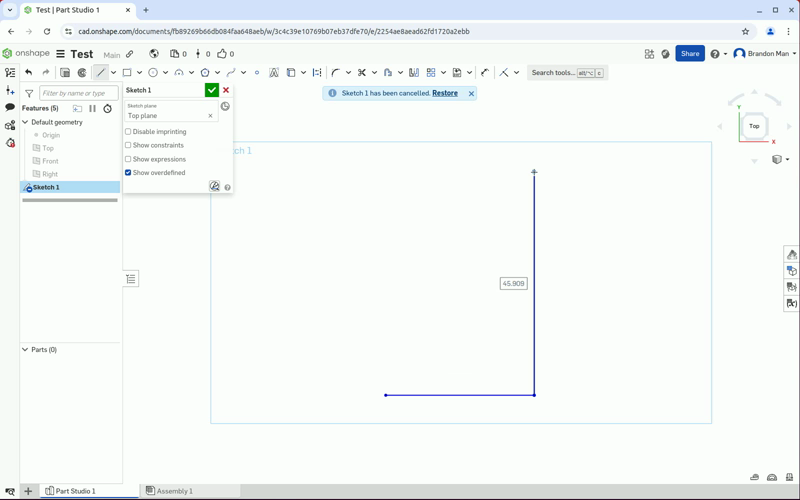
mouse_move(385, 171)
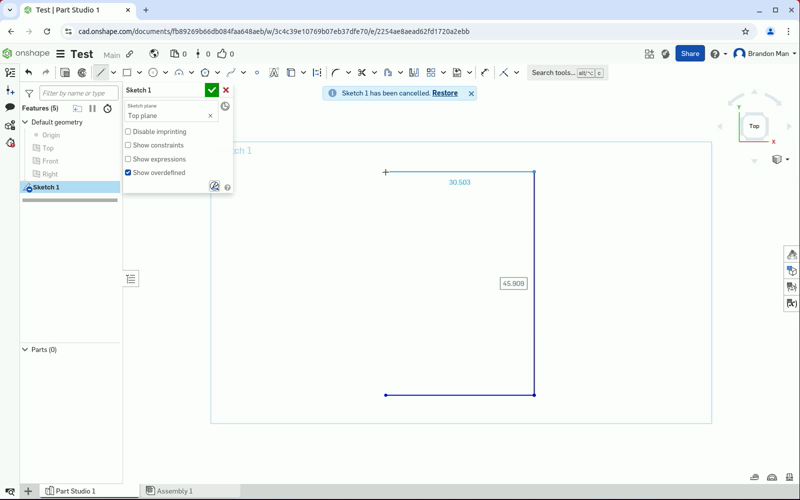
click(385, 171)
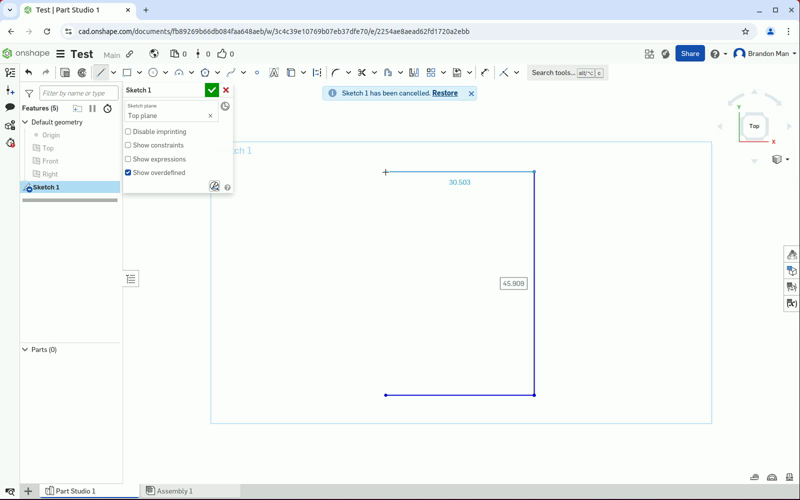
key_up(shift)
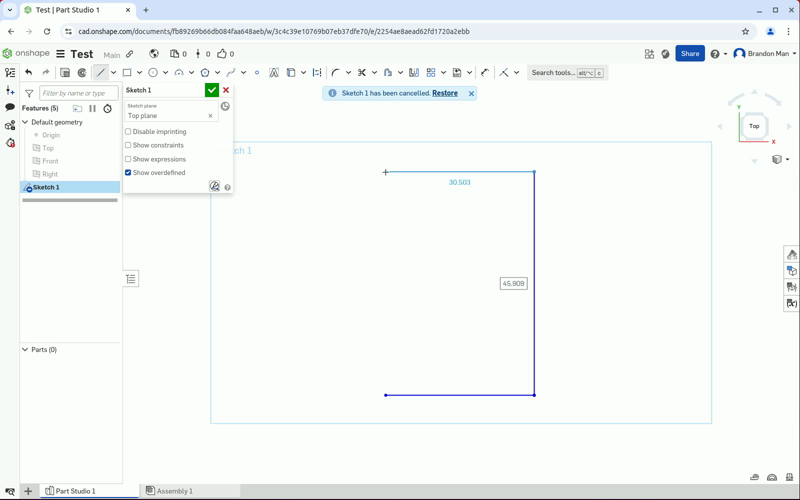
key_down(shift)
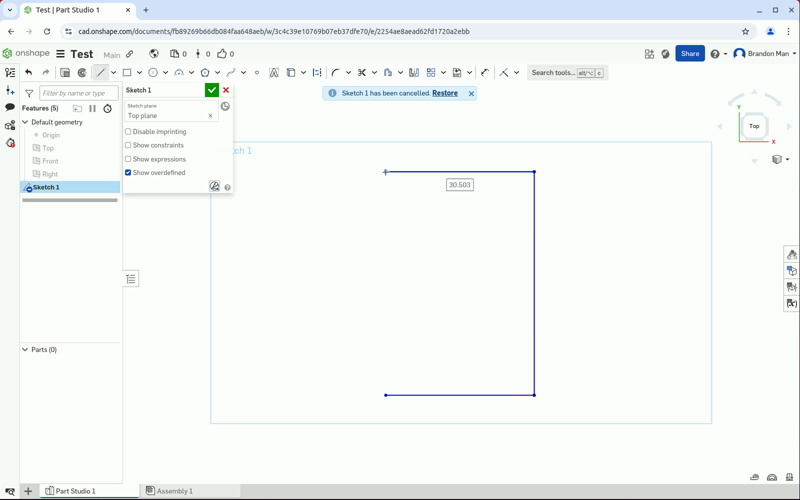
mouse_move(385, 395)
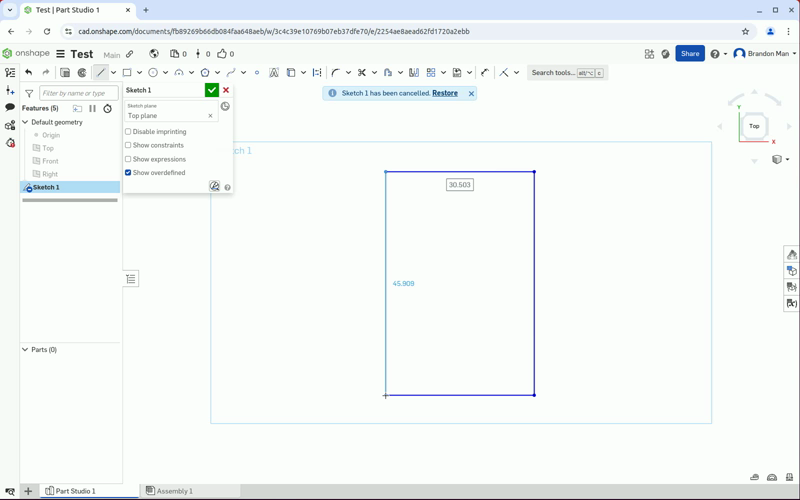
key_up(shift)
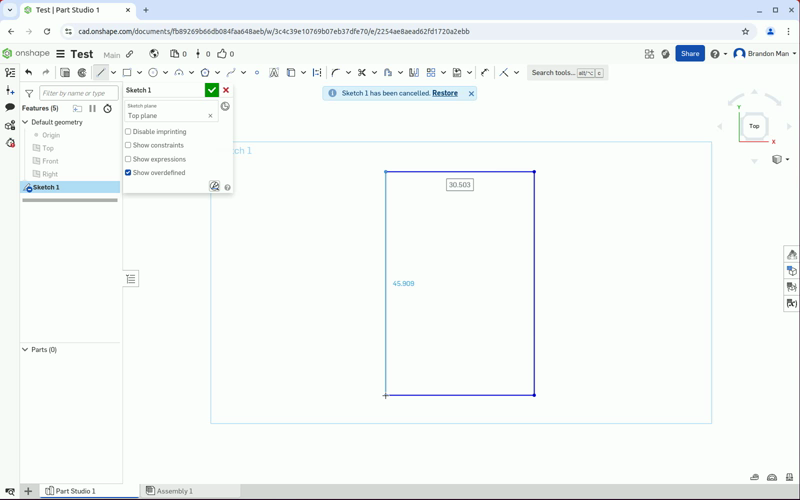
click(385, 395)
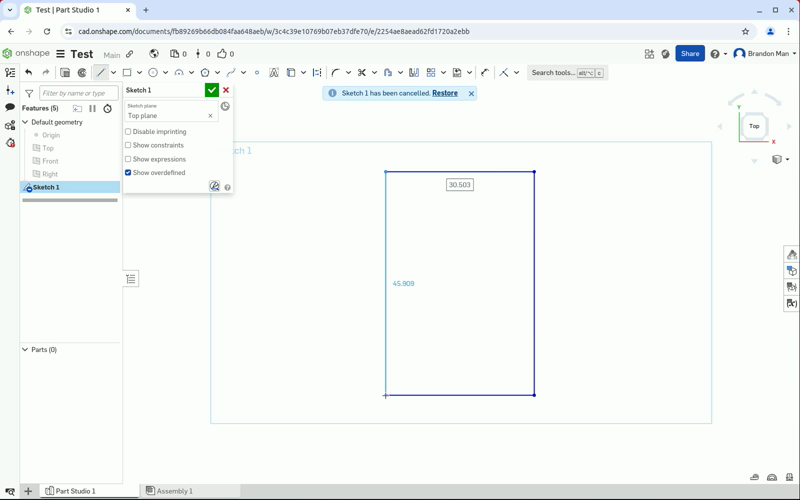
key(esc)
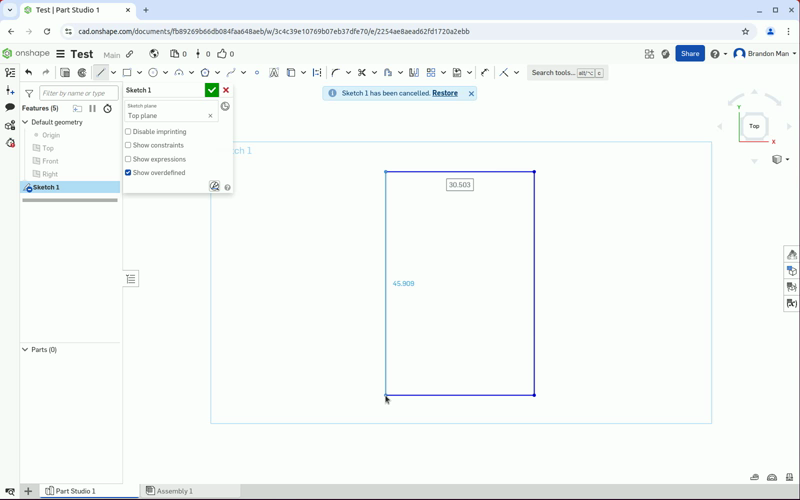
mouse_move(473, 233)
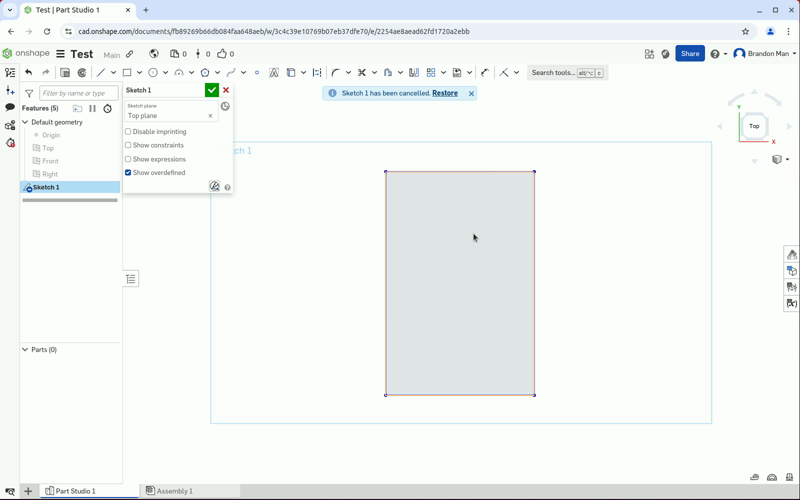
click(473, 233)
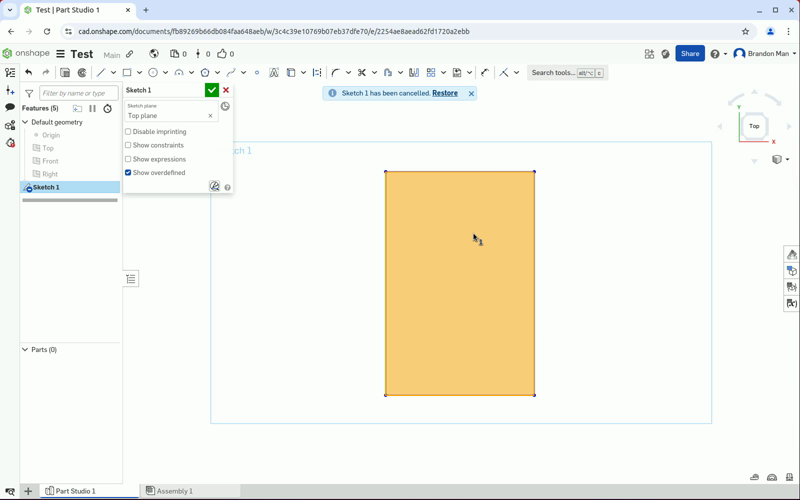
mouse_move(73, 352)
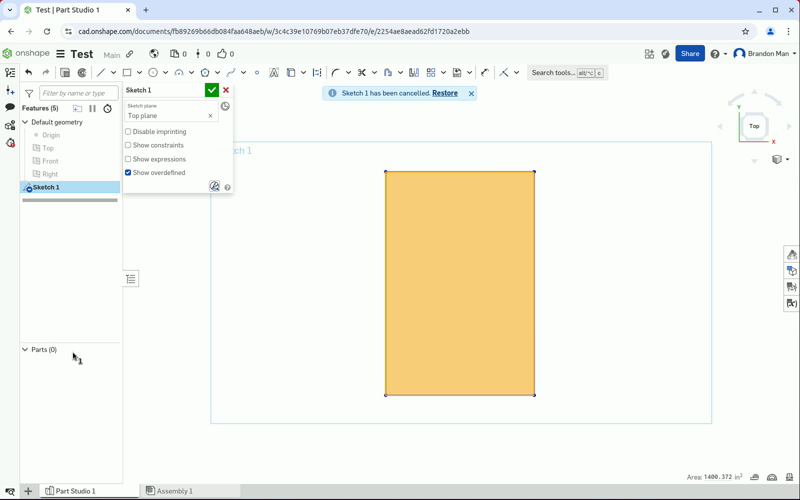
key(shift+y)
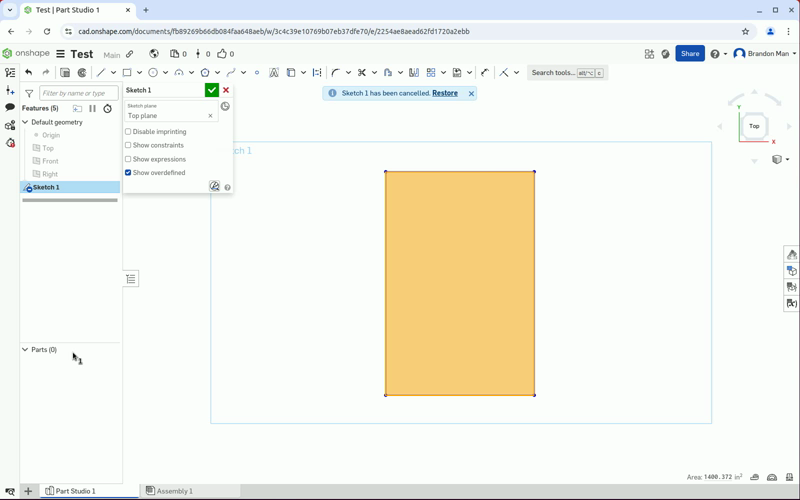
key(shift+e)
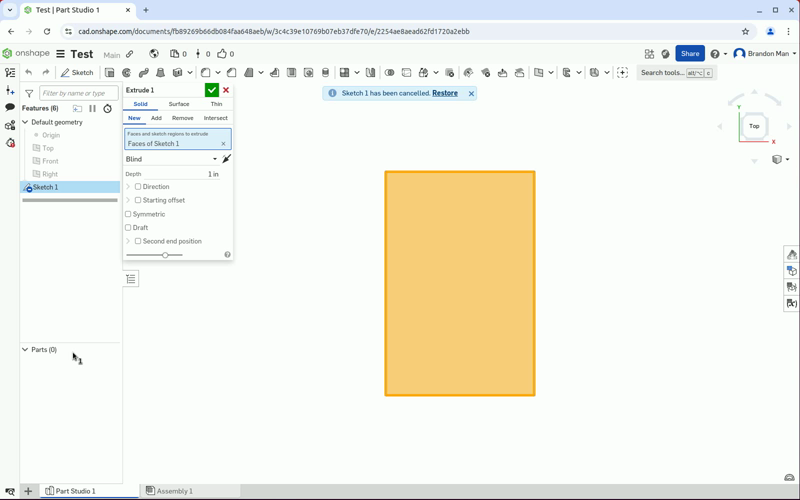
mouse_move(143, 106)
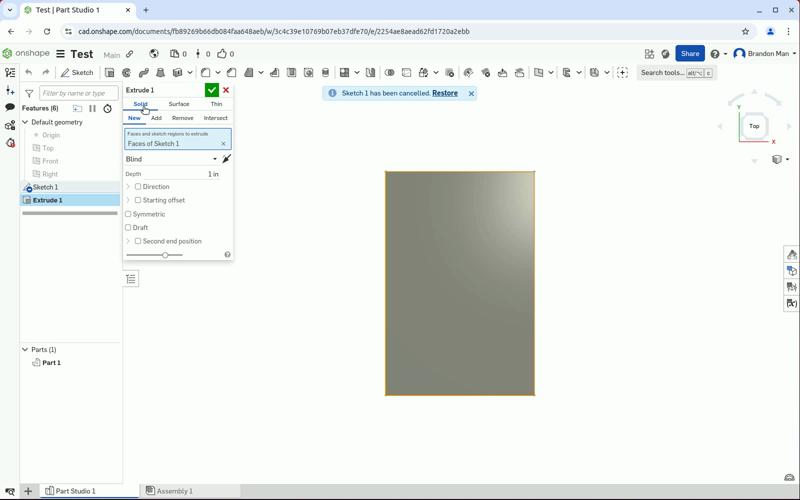
click(143, 106)
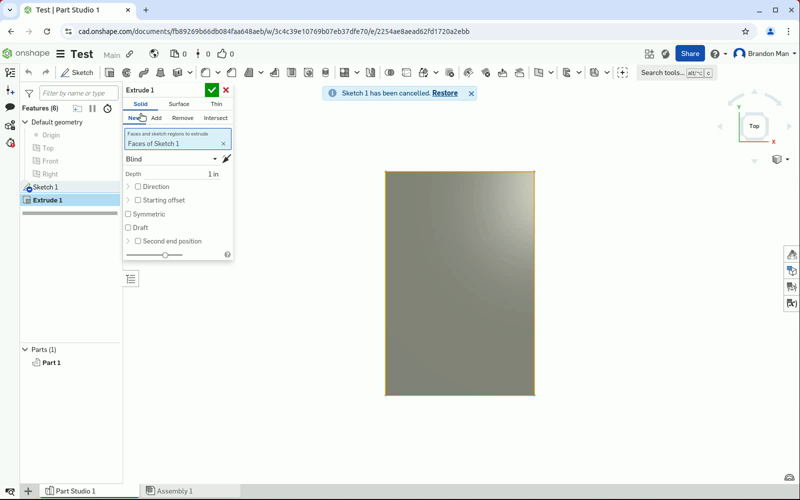
mouse_move(137, 120)
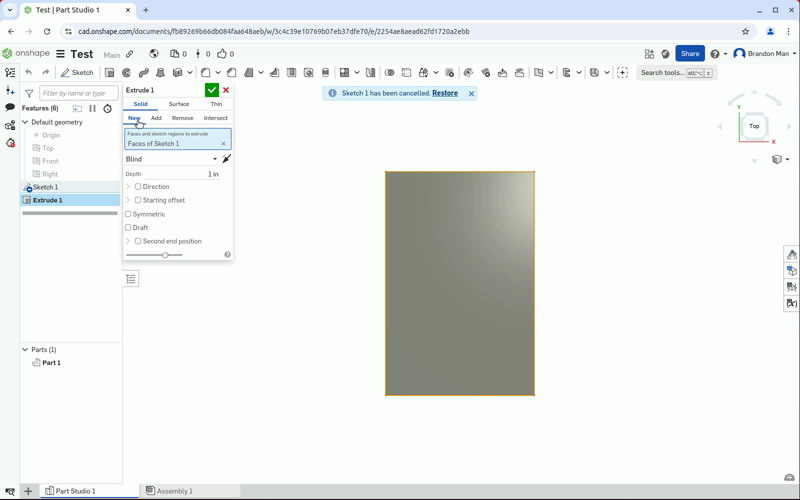
click(137, 120)
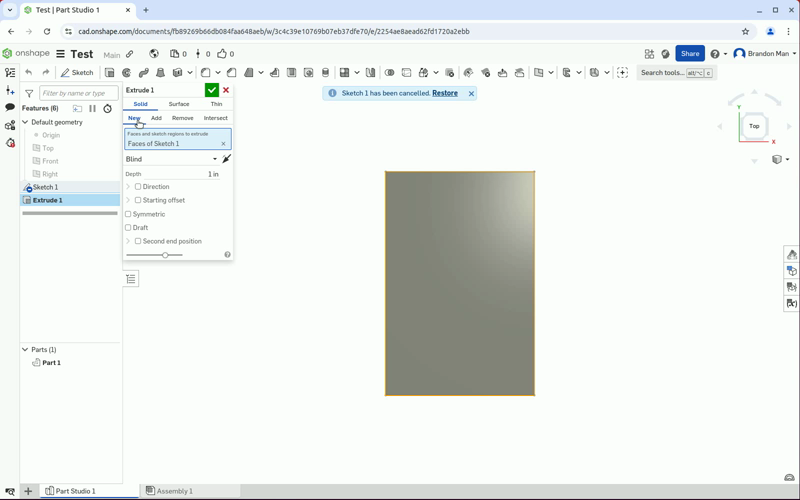
key(tab, 4)
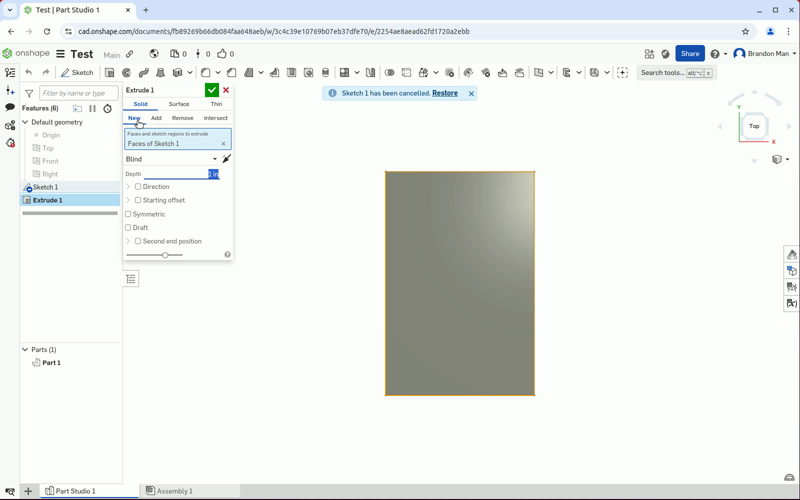
text(17.813)
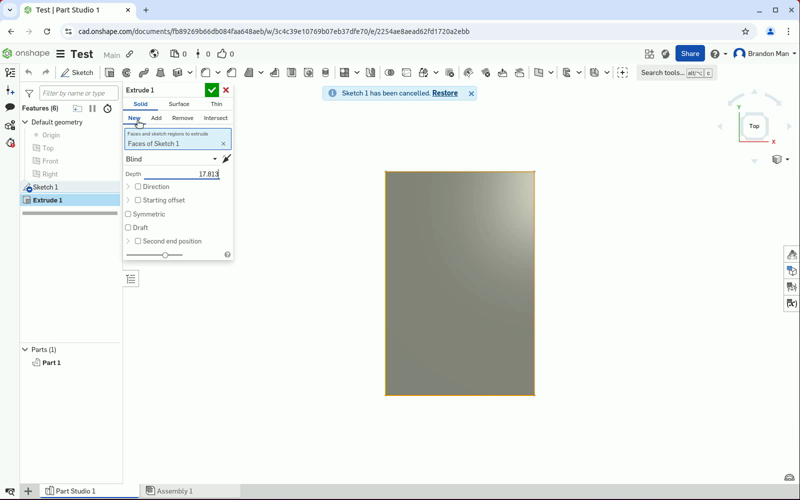
key(enter)
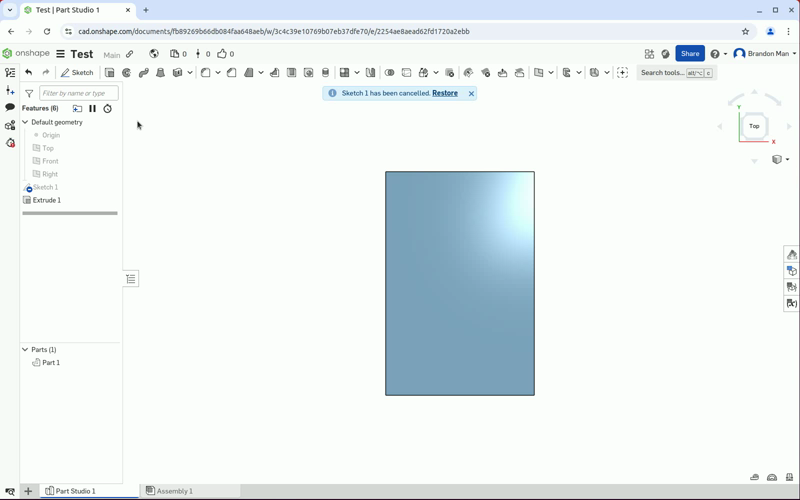
key(shift+h)
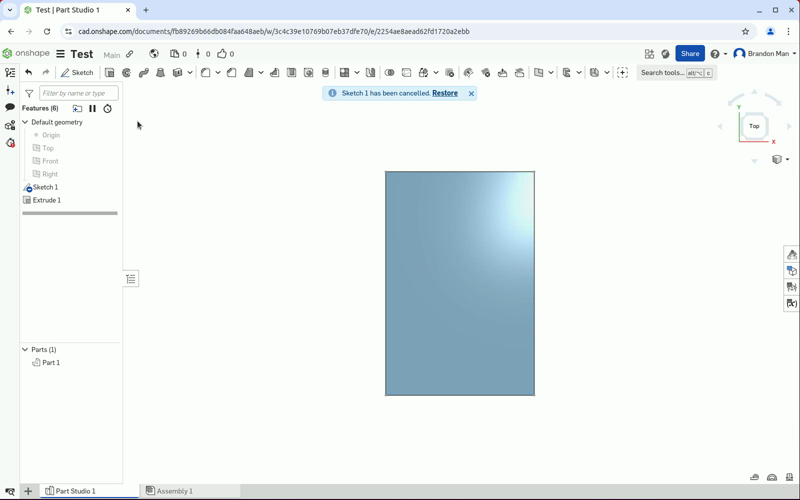
key(shift+h)
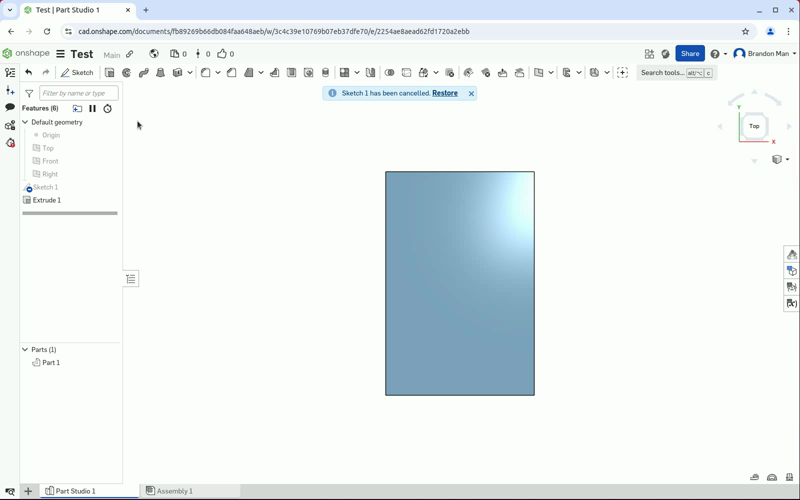
mouse_move(73, 189)
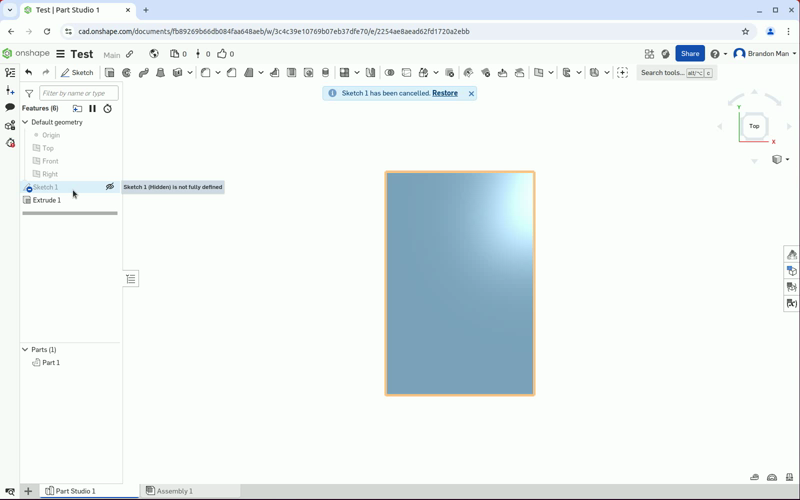
click(73, 189)
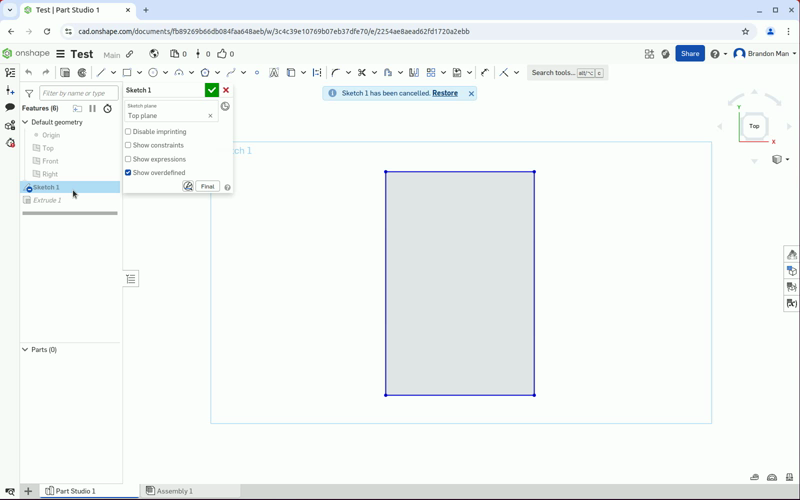
mouse_move(229, 92)
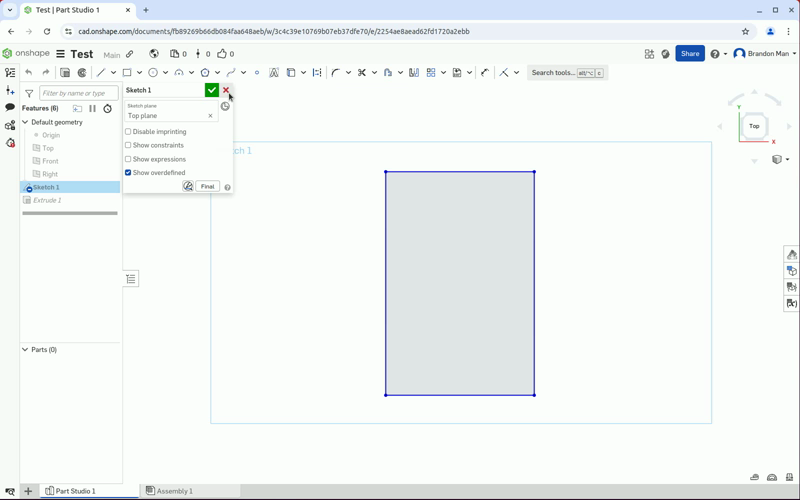
click(229, 92)
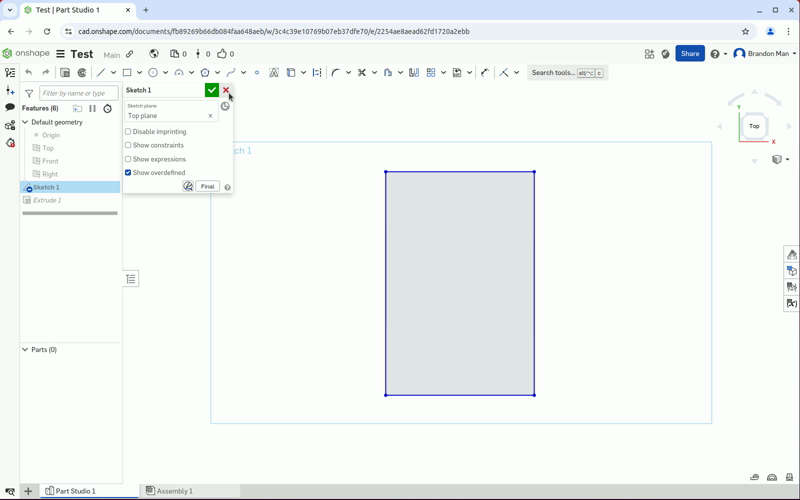
key(shift+s)
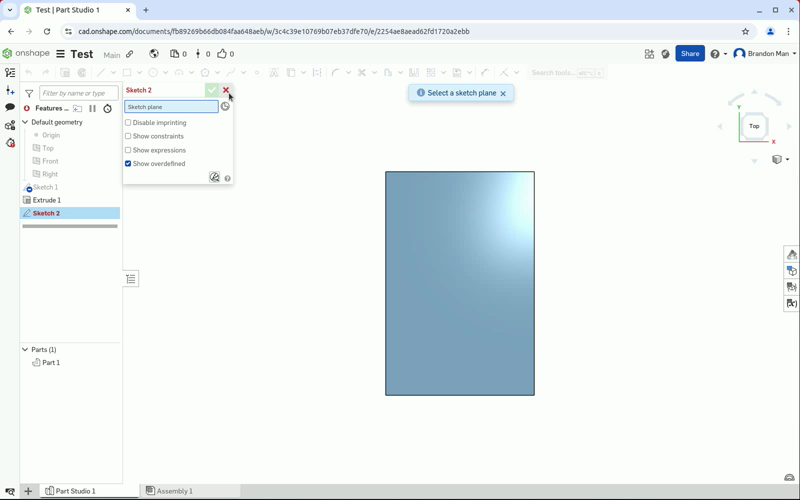
mouse_move(73, 150)
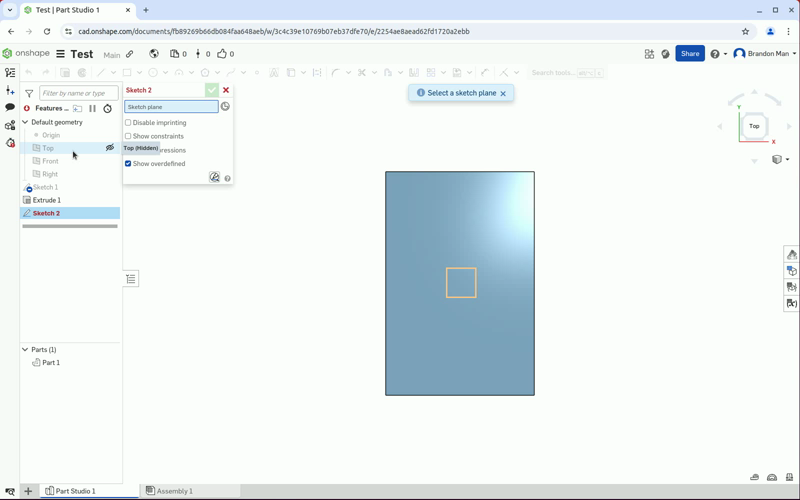
click(73, 150)
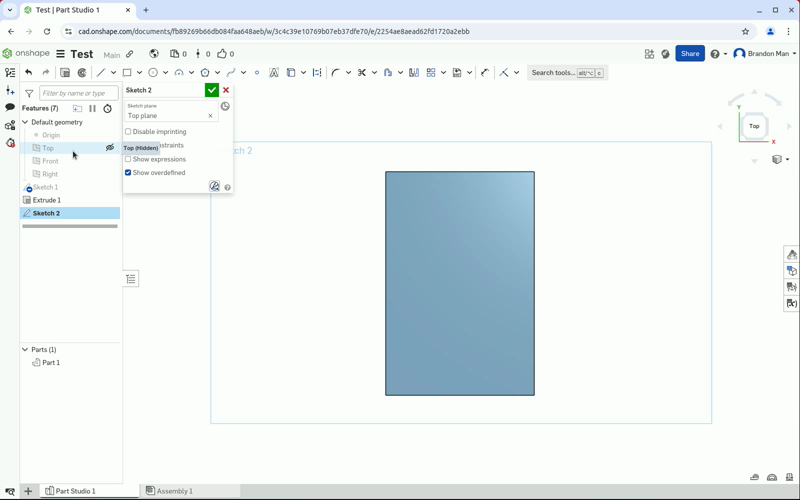
mouse_move(73, 352)
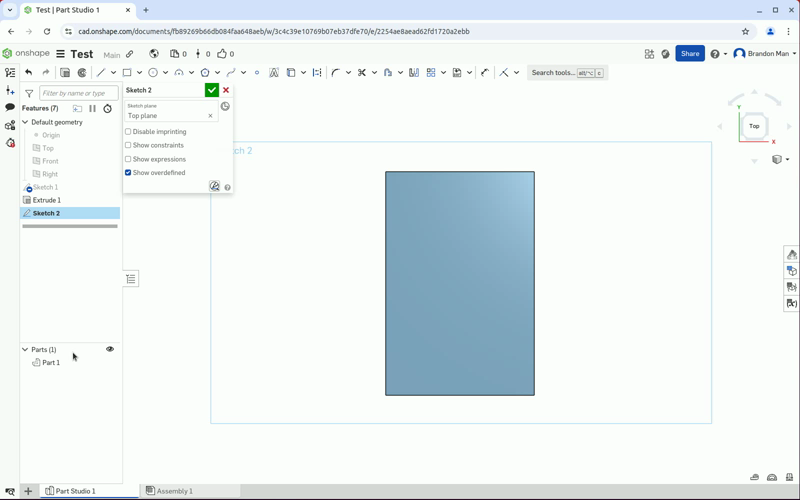
key(y)
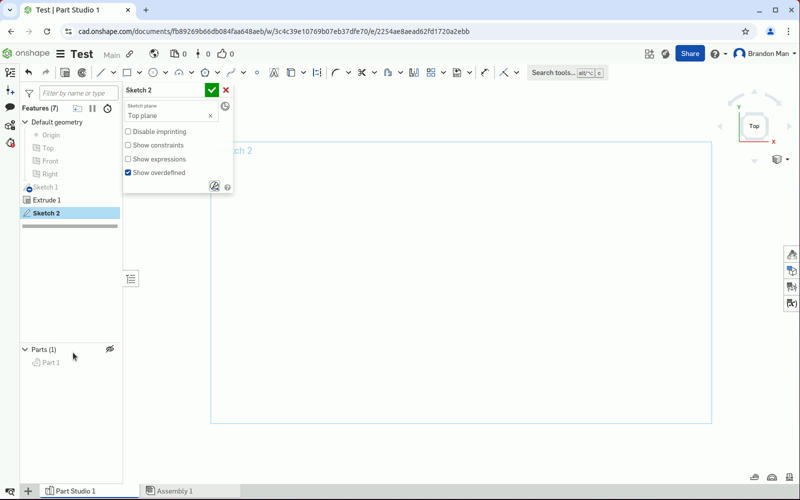
key(l)
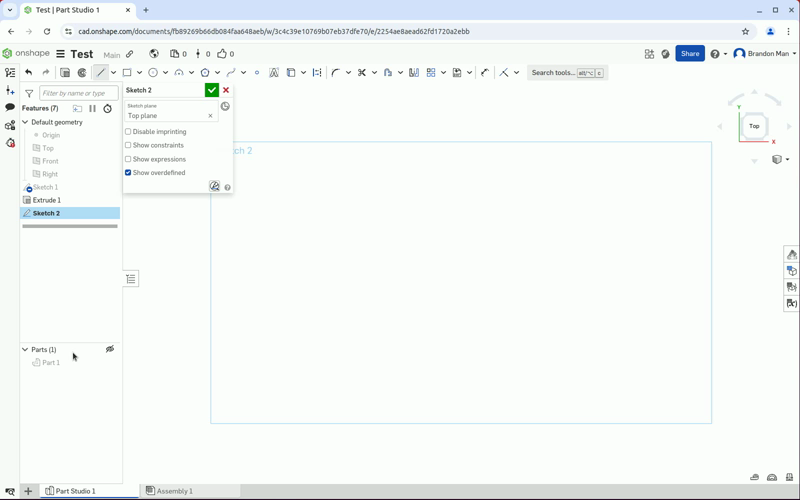
key_down(shift)
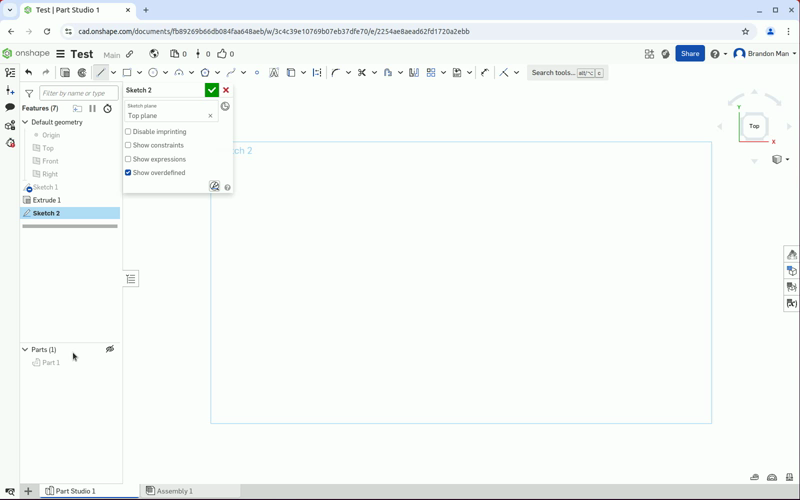
mouse_move(385, 395)
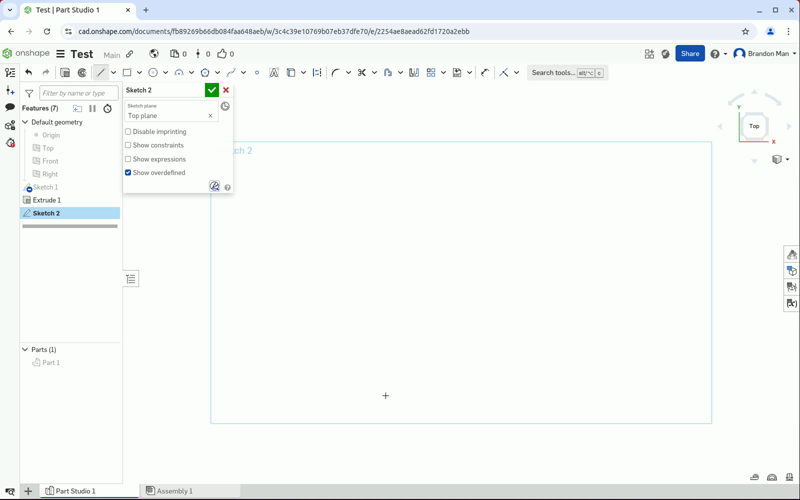
click(385, 395)
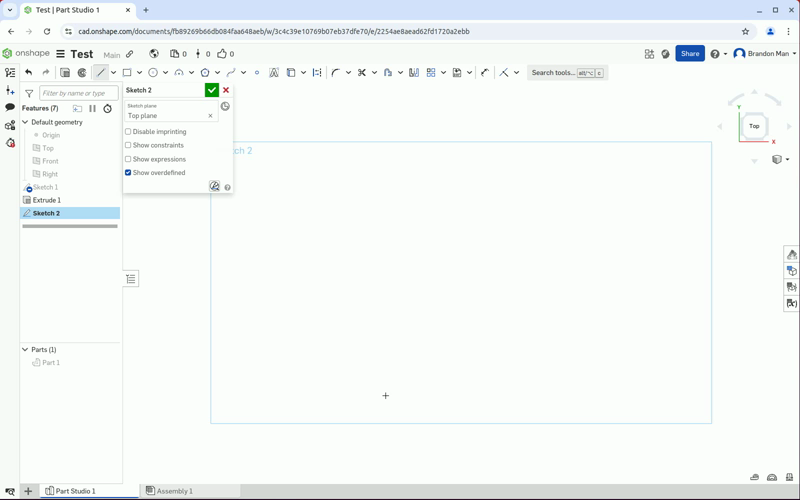
key_up(shift)
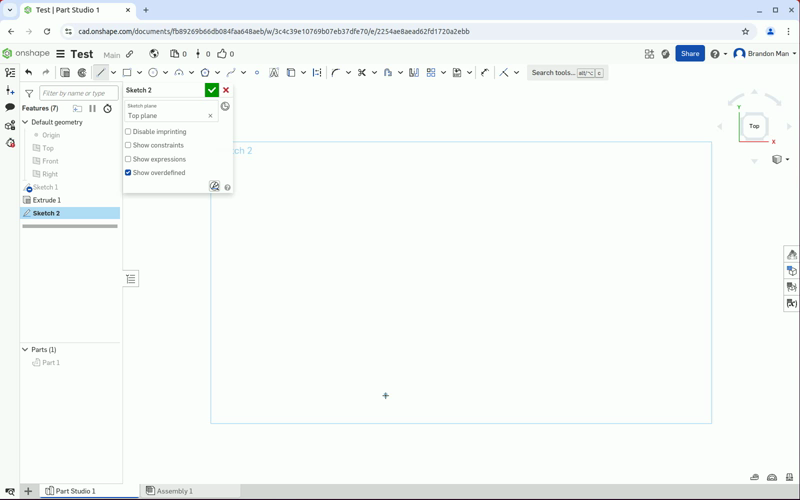
key_down(shift)
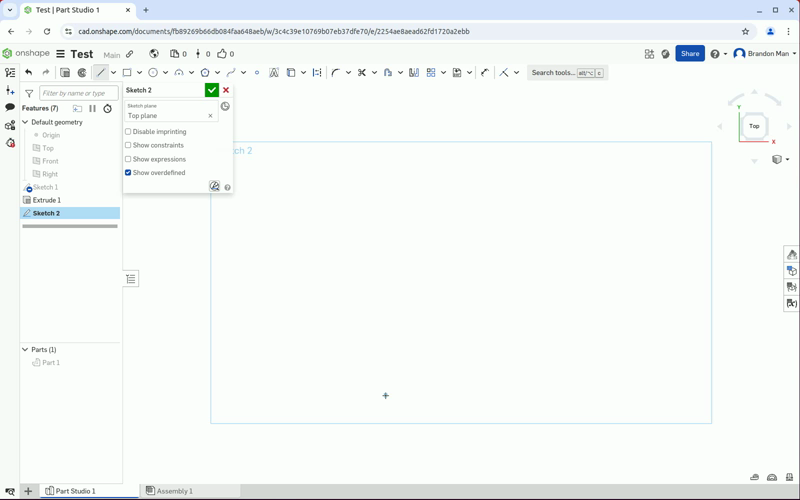
mouse_move(534, 395)
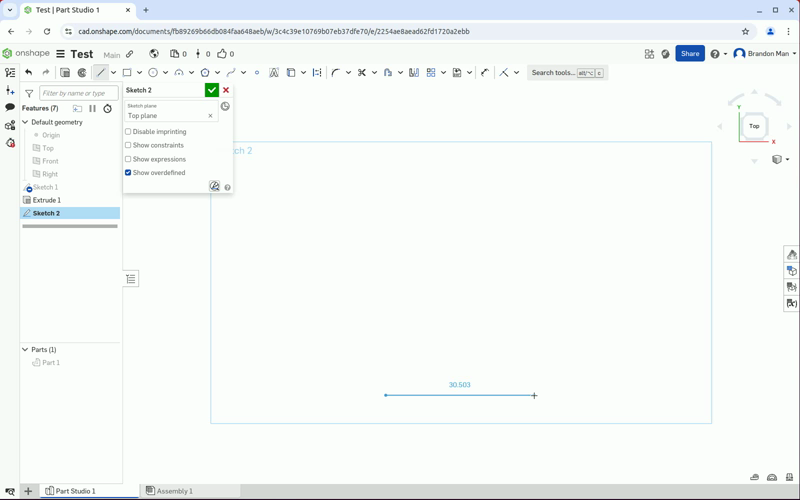
click(534, 395)
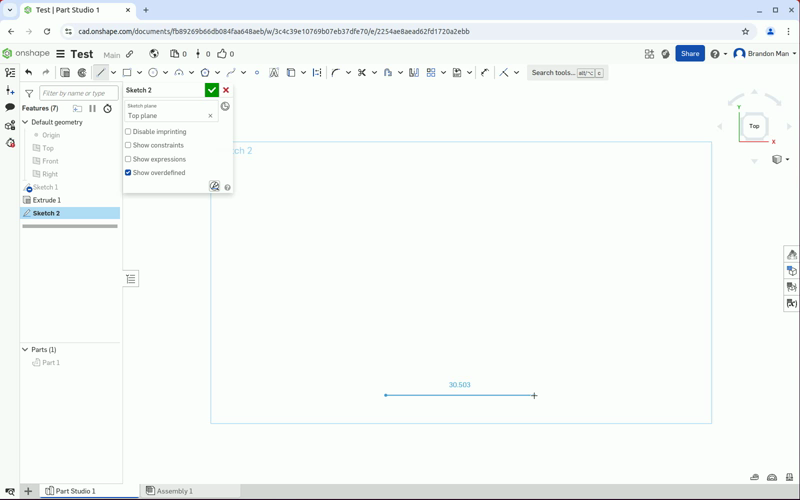
key_up(shift)
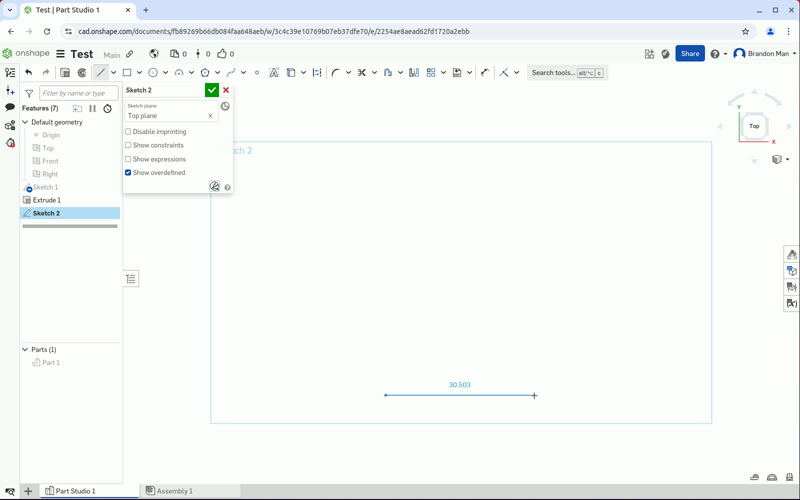
key_down(shift)
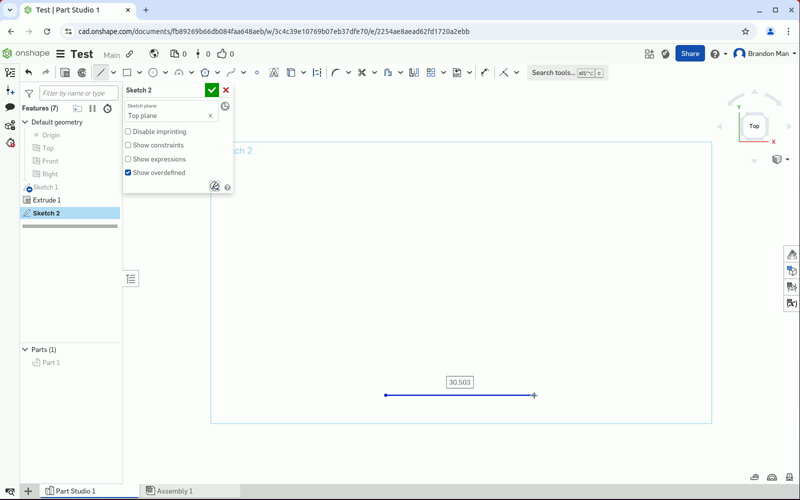
mouse_move(534, 171)
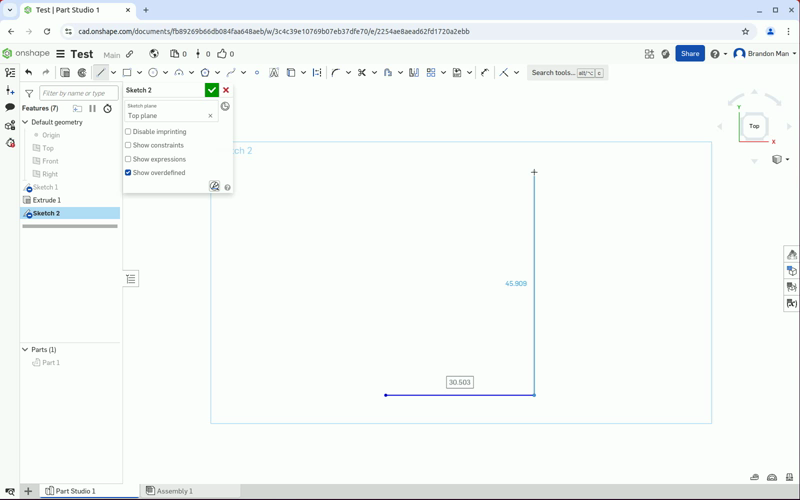
click(534, 171)
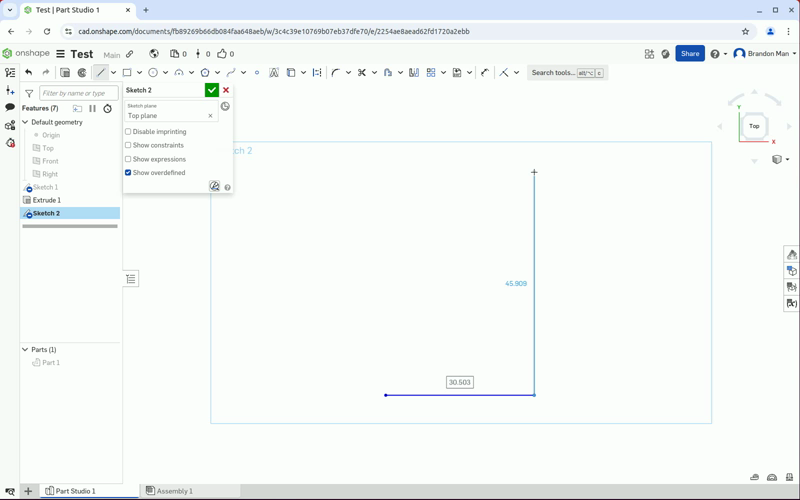
key_up(shift)
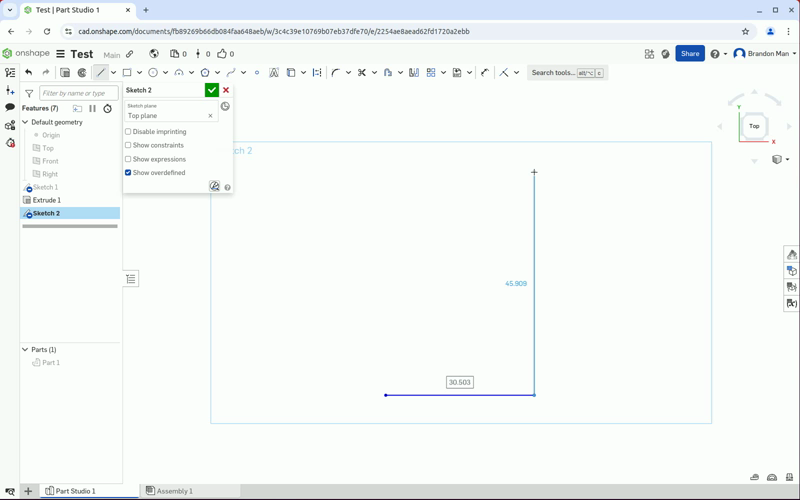
key_down(shift)
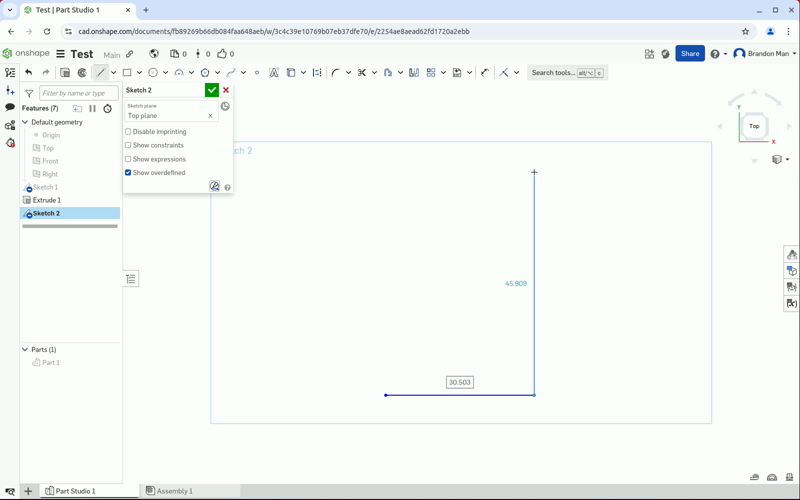
mouse_move(385, 171)
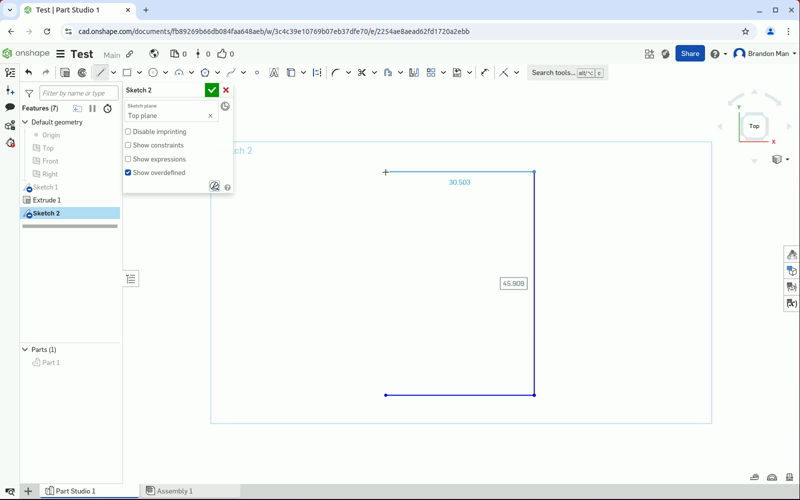
click(385, 171)
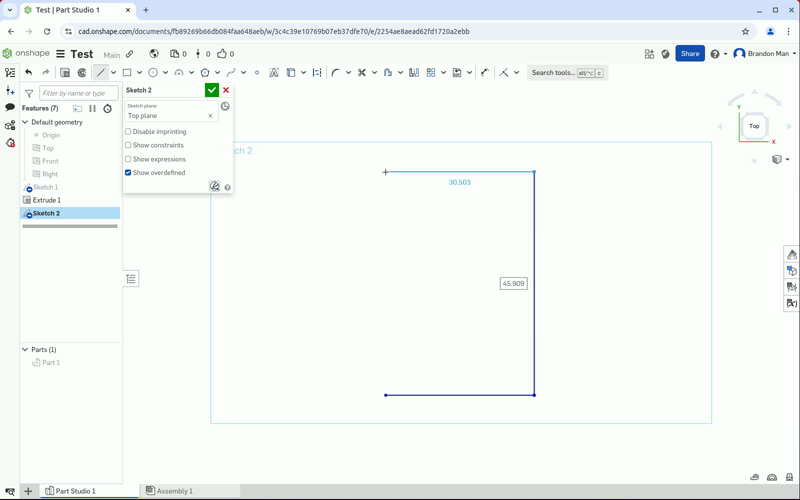
key_up(shift)
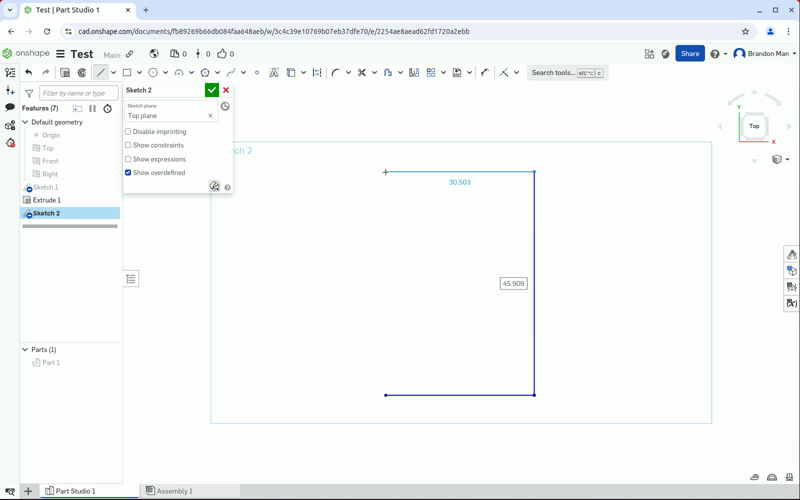
key_down(shift)
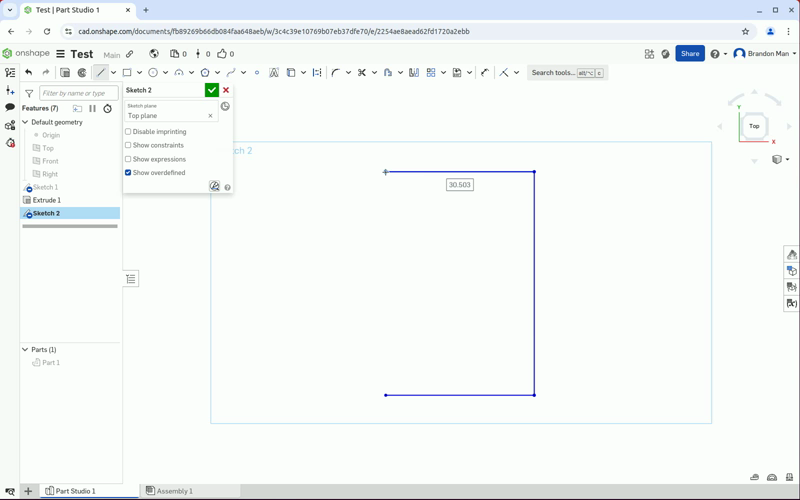
mouse_move(385, 395)
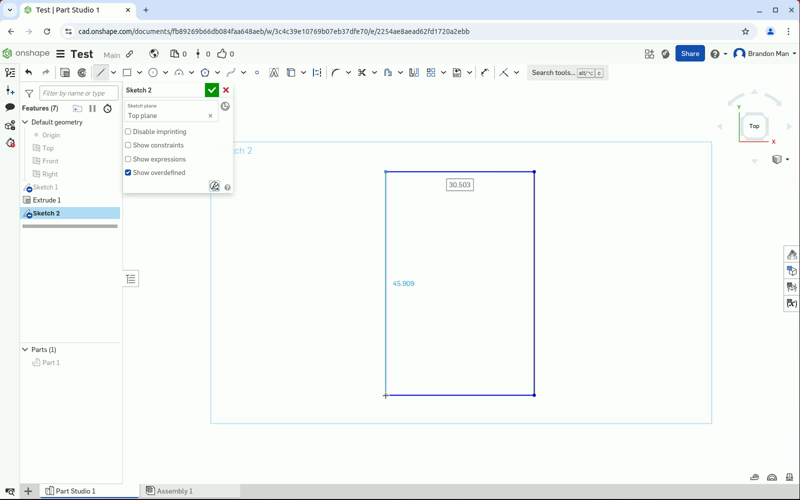
key_up(shift)
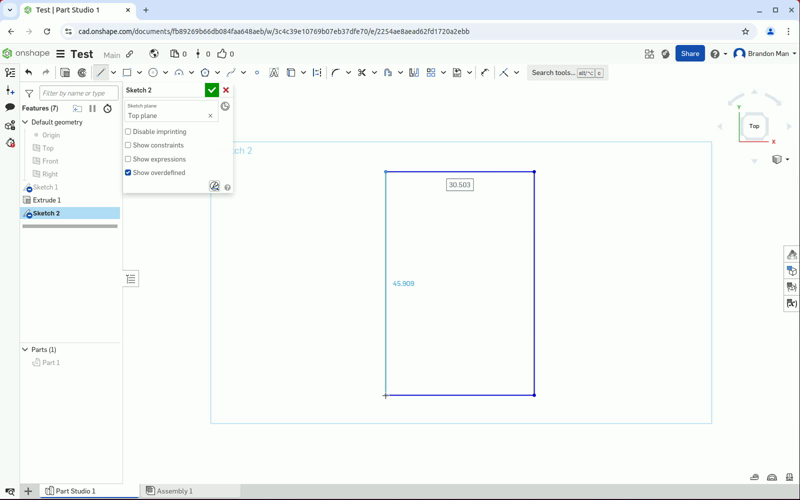
click(385, 395)
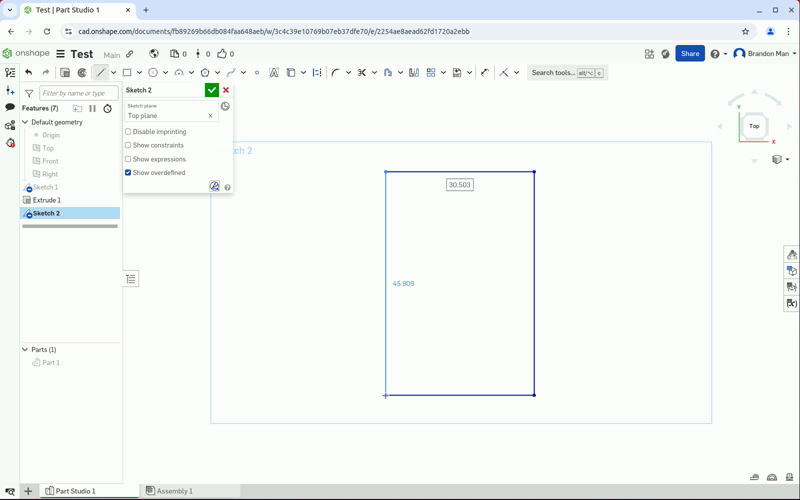
key(esc)
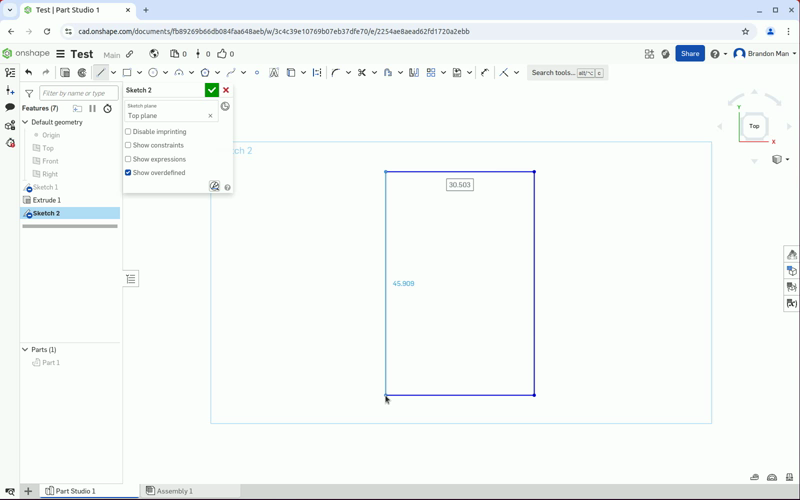
mouse_move(495, 223)
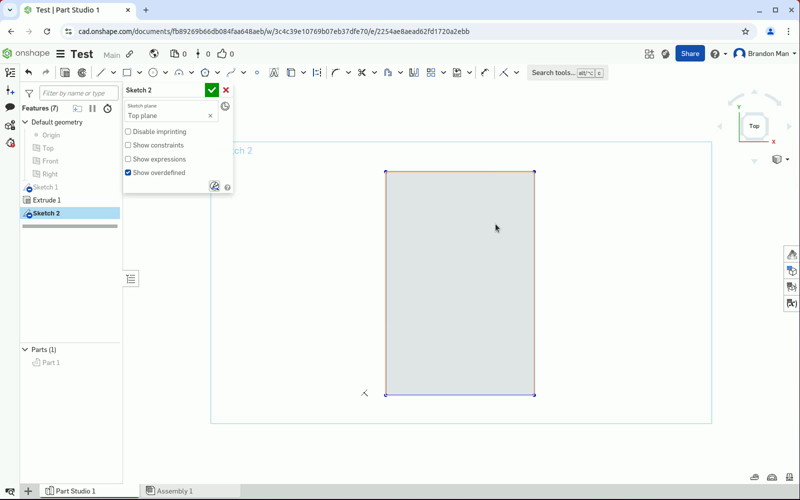
click(495, 223)
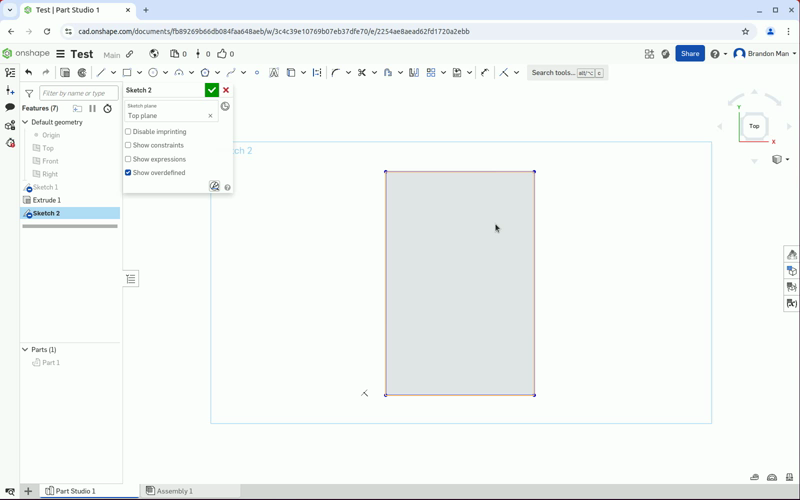
mouse_move(73, 352)
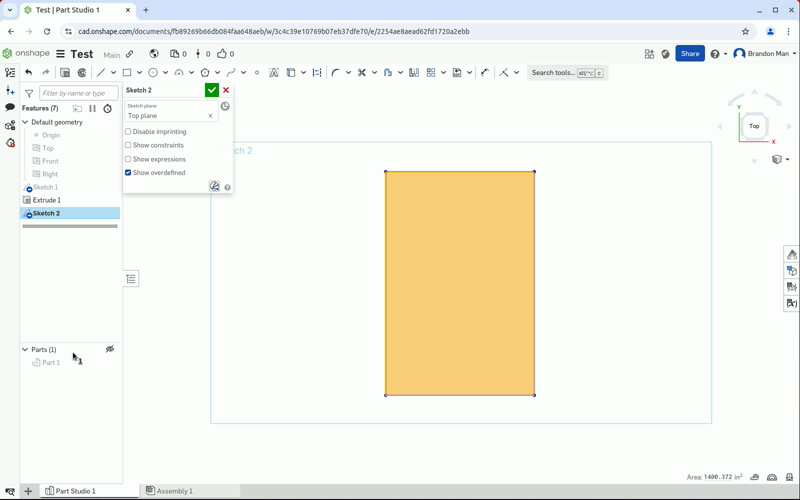
key(shift+y)
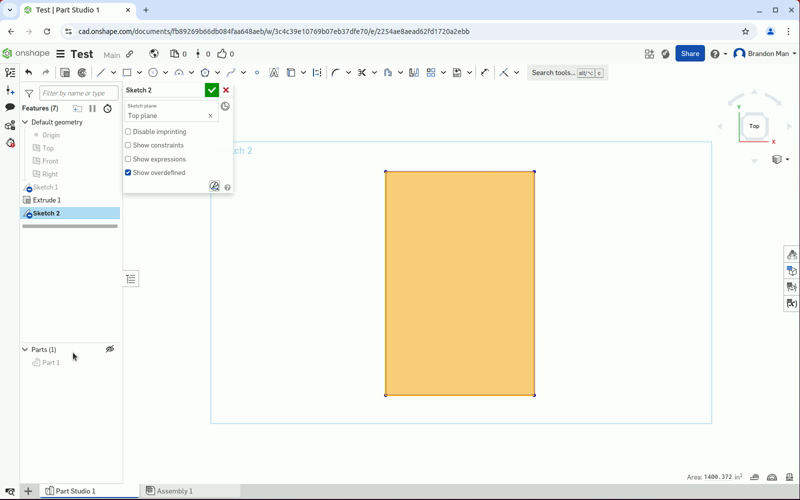
key(shift+e)
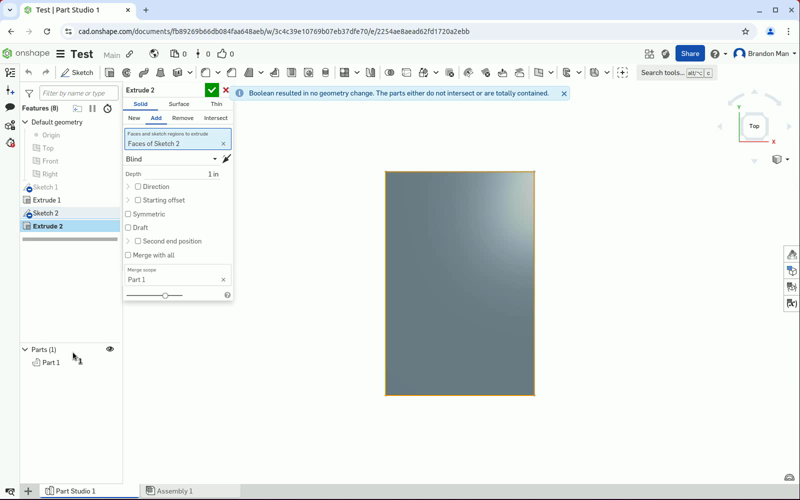
mouse_move(143, 106)
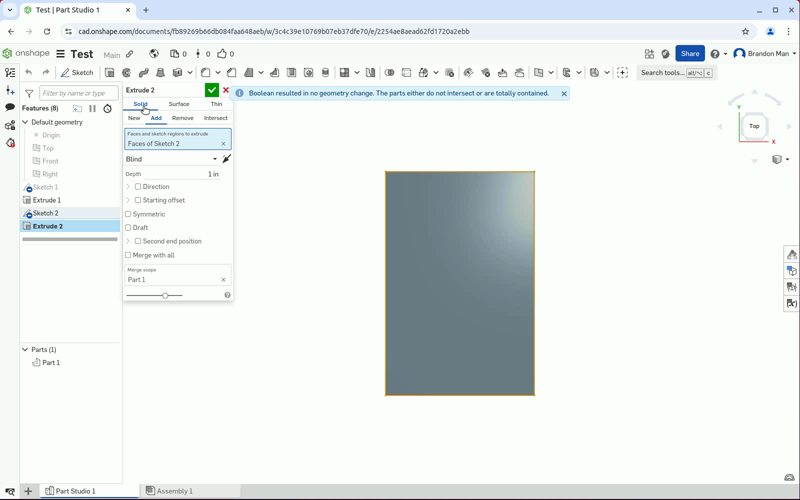
click(143, 106)
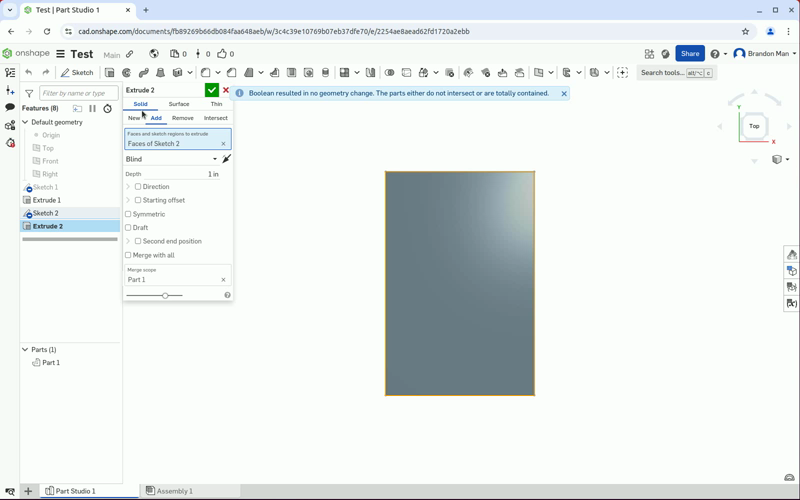
mouse_move(137, 120)
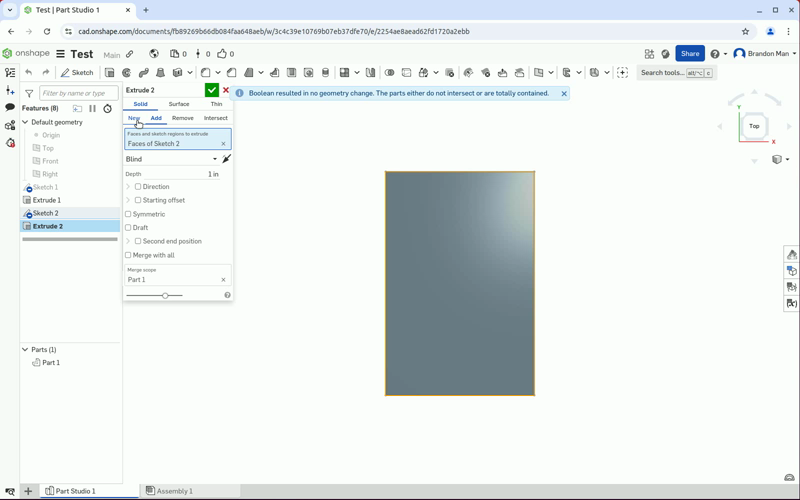
click(137, 120)
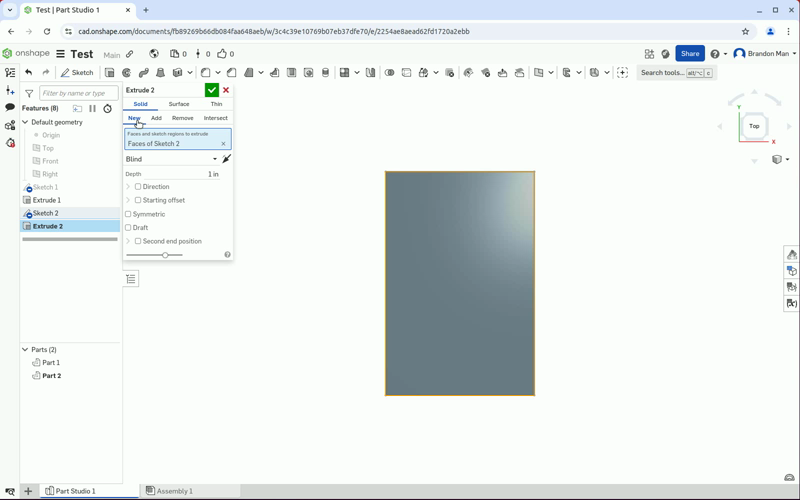
key(tab, 4)
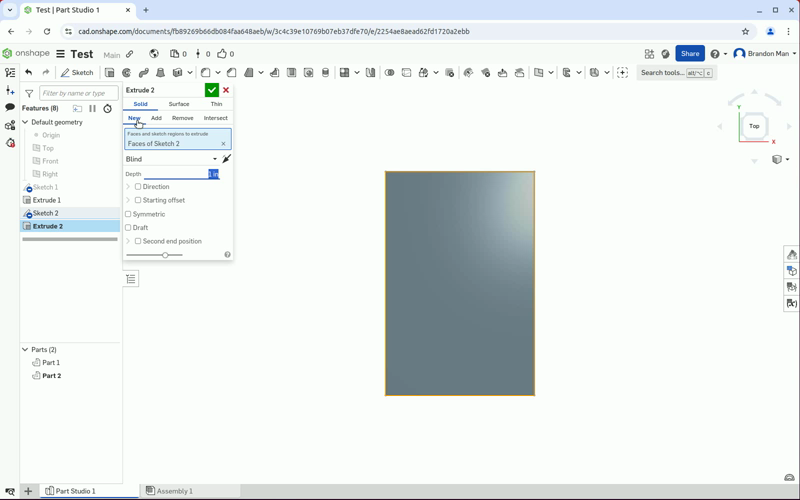
text(17.813)
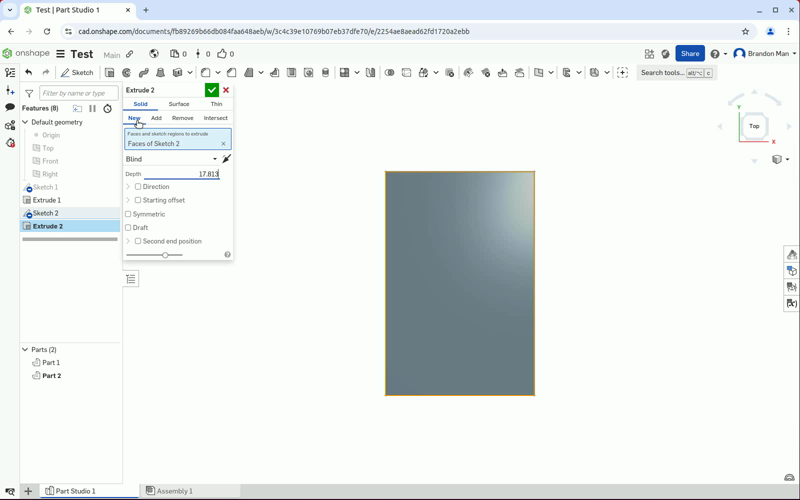
key(enter)
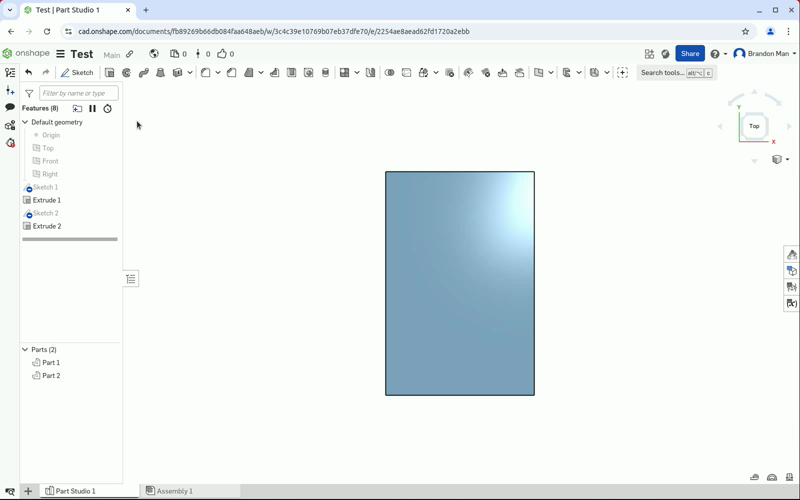
key(shift+h)
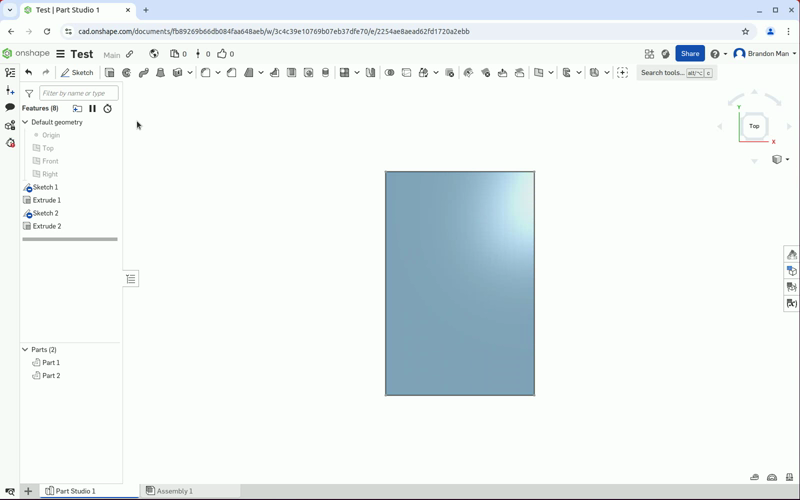
key(shift+h)
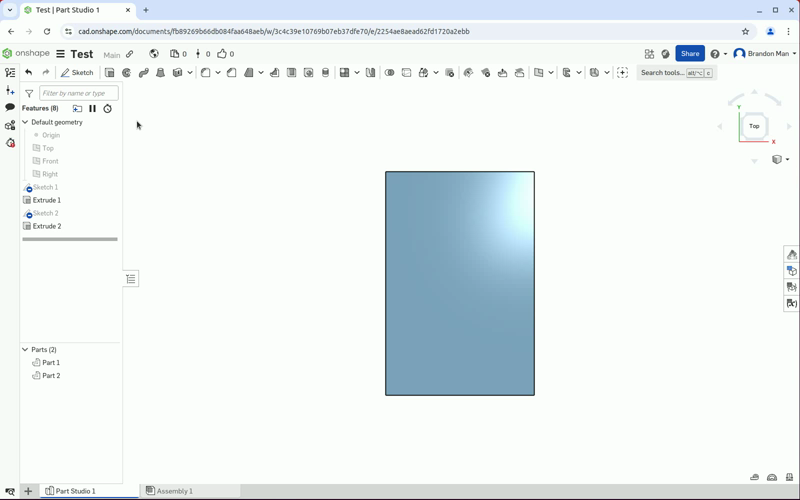
mouse_move(73, 189)
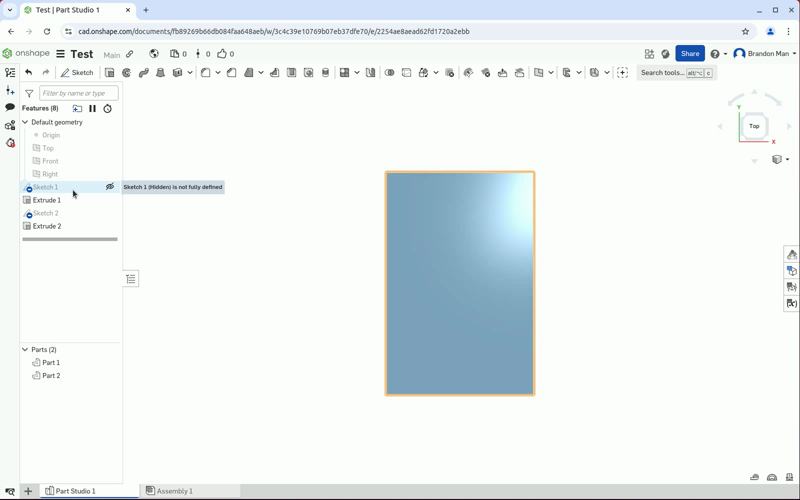
click(73, 189)
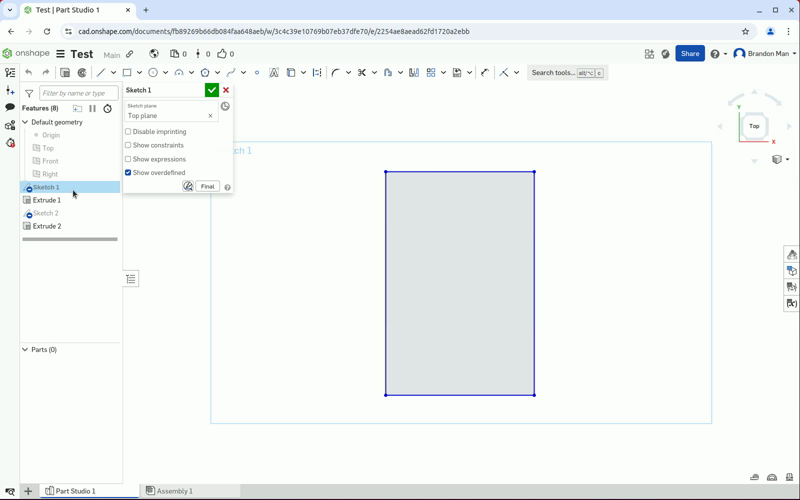
mouse_move(229, 92)
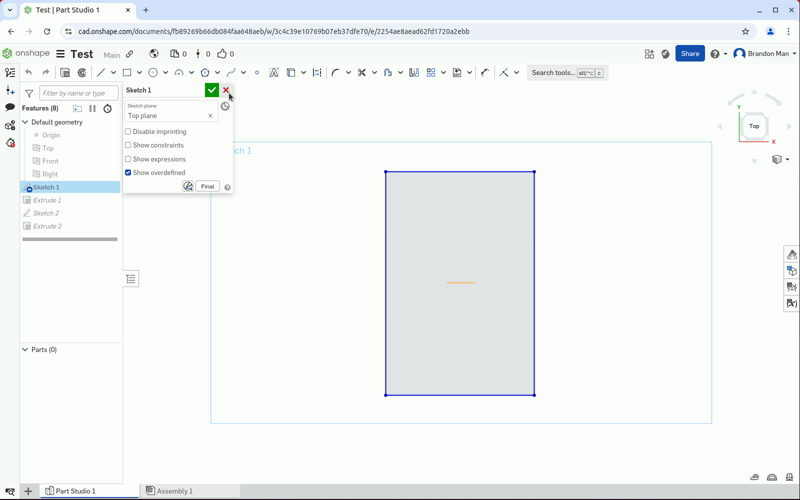
click(229, 92)
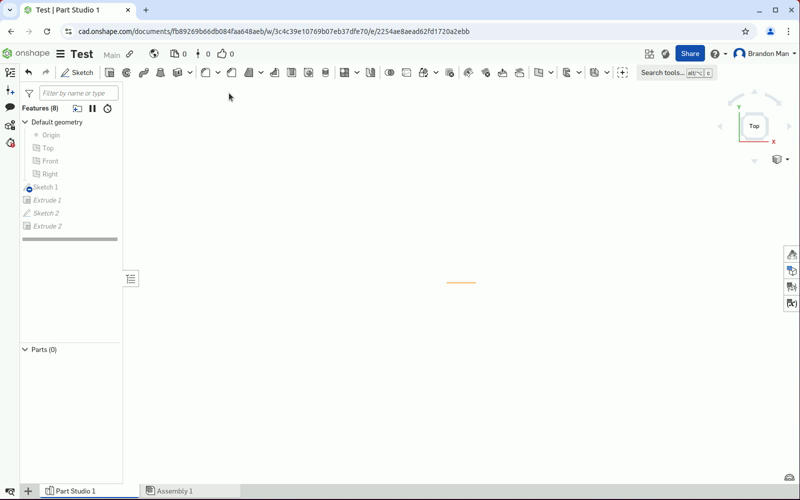
mouse_move(541, 75)
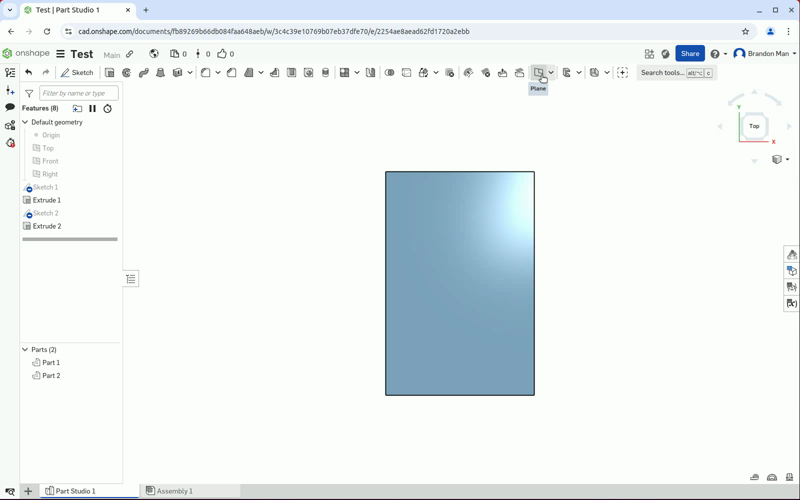
click(541, 75)
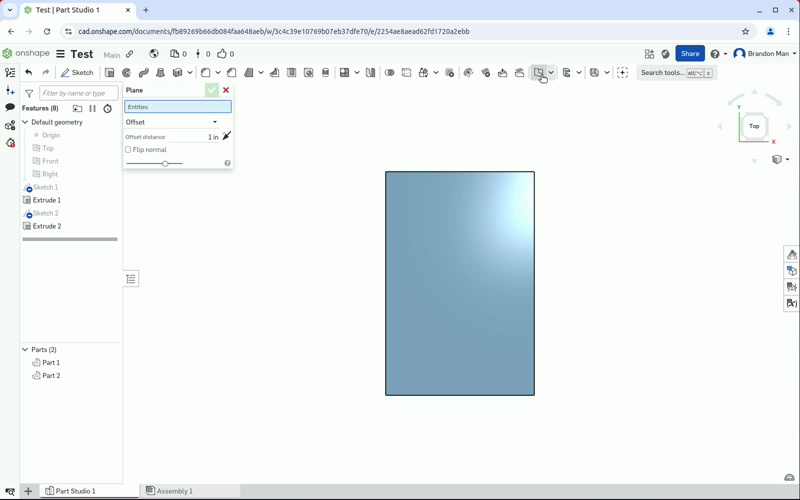
mouse_move(73, 150)
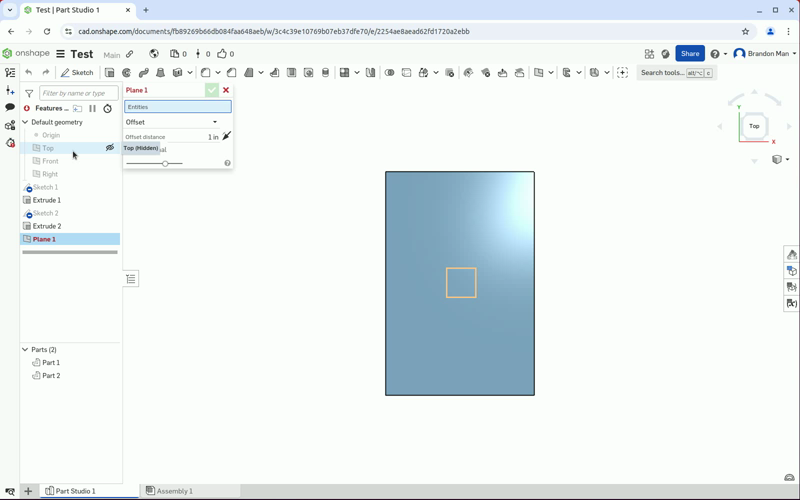
click(73, 150)
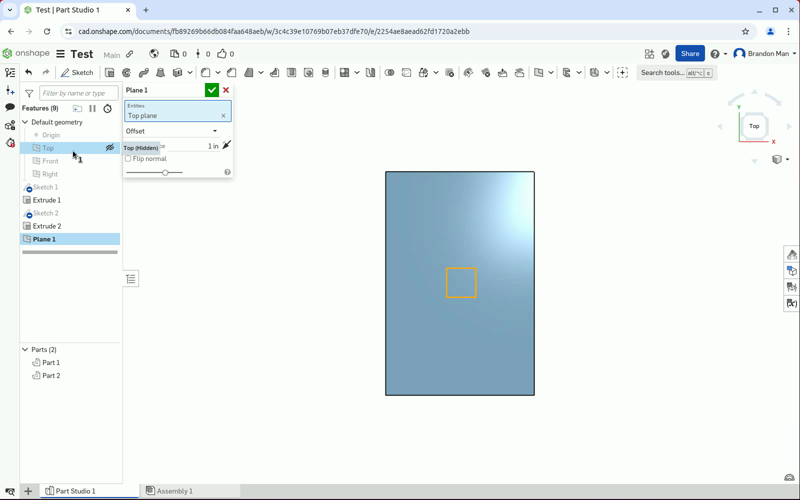
key(tab, 2)
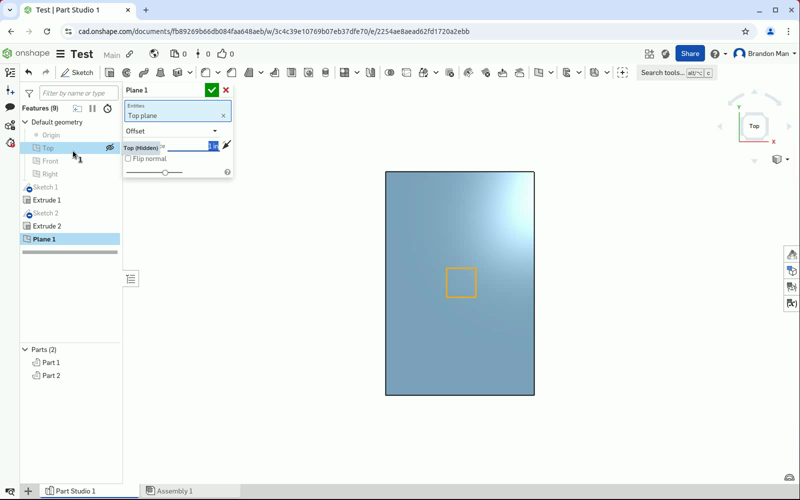
text(17.809)
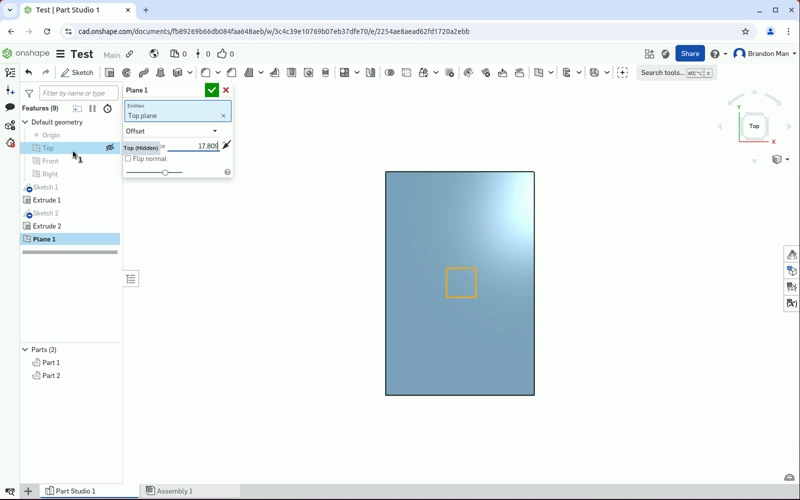
key(enter, 2)
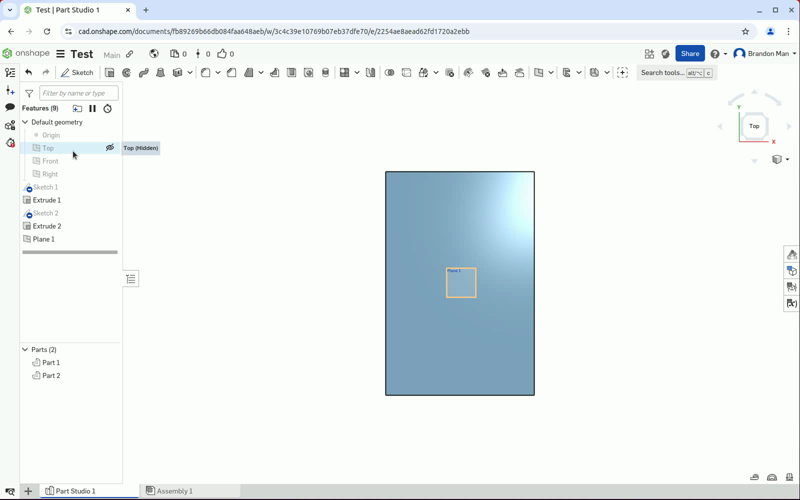
key(shift+s)
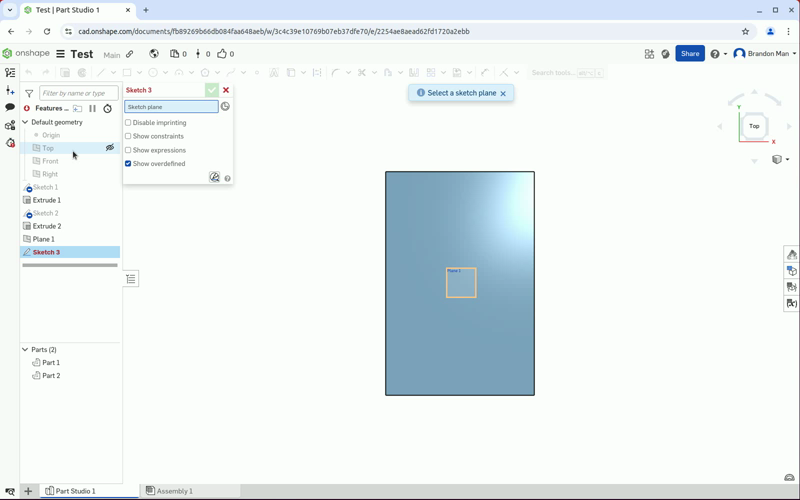
mouse_move(73, 241)
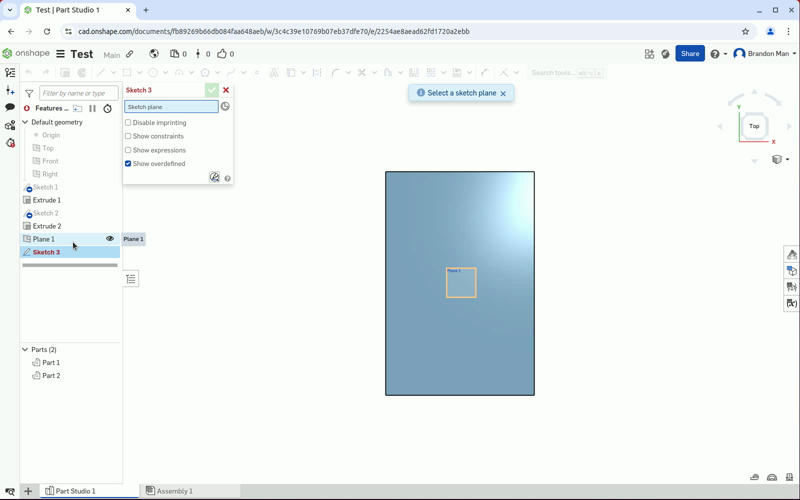
click(73, 241)
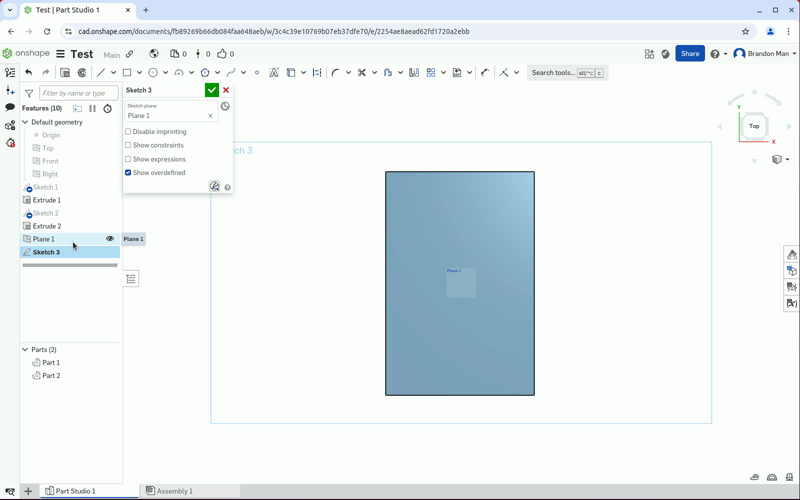
mouse_move(73, 352)
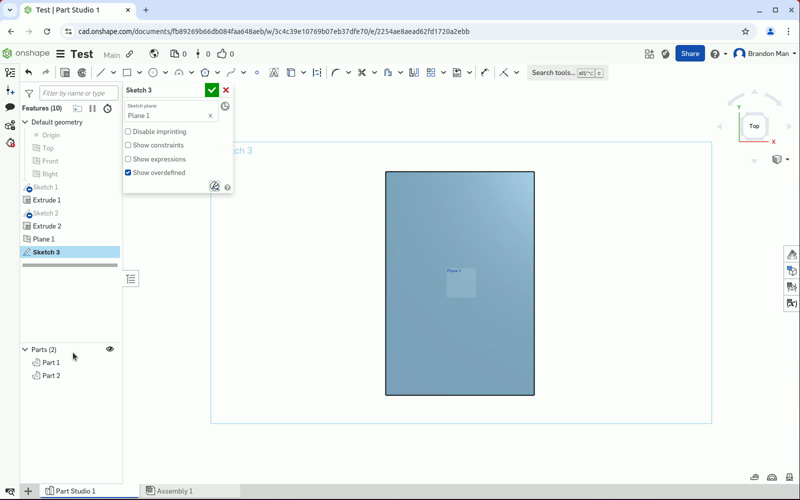
key(y)
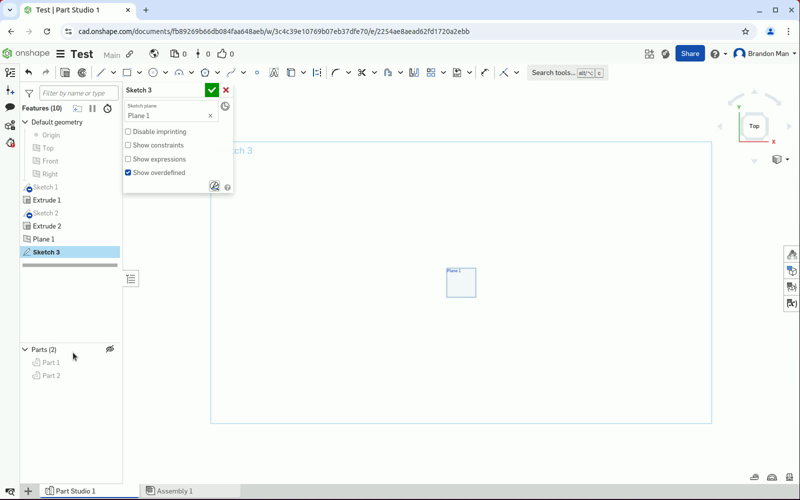
key(c)
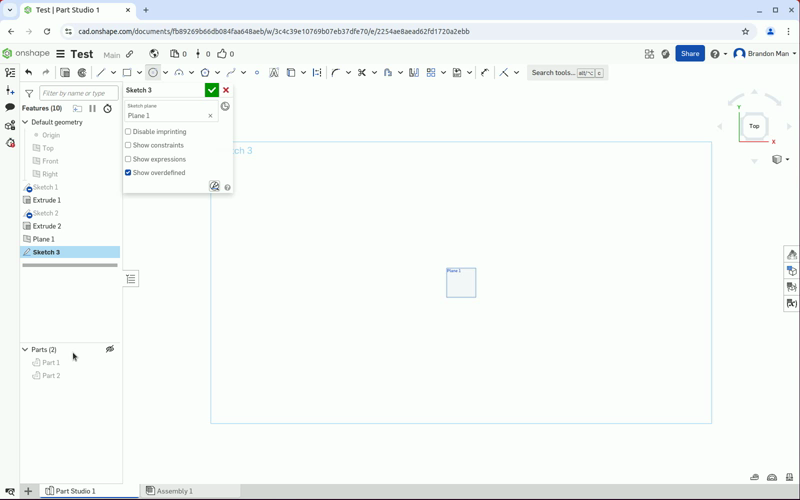
key_down(shift)
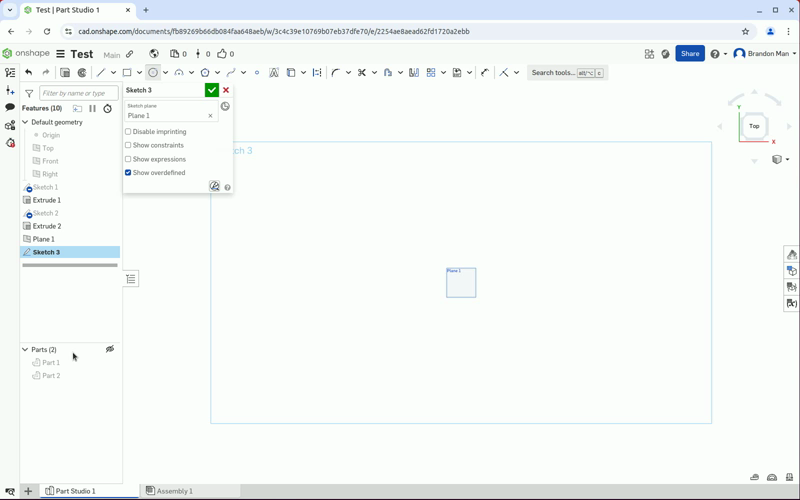
mouse_move(461, 282)
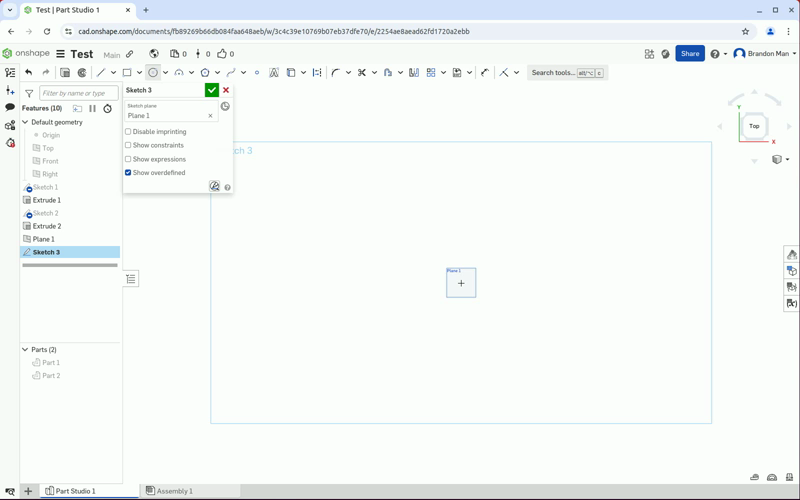
click(461, 282)
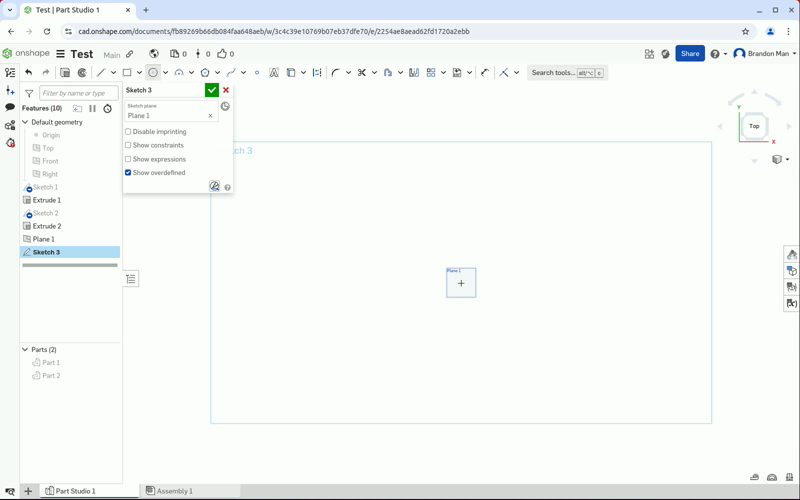
key_up(shift)
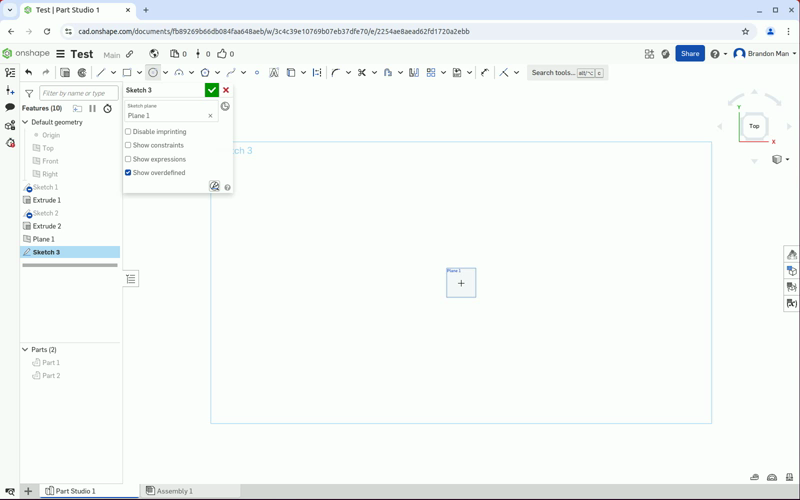
mouse_move(499, 282)
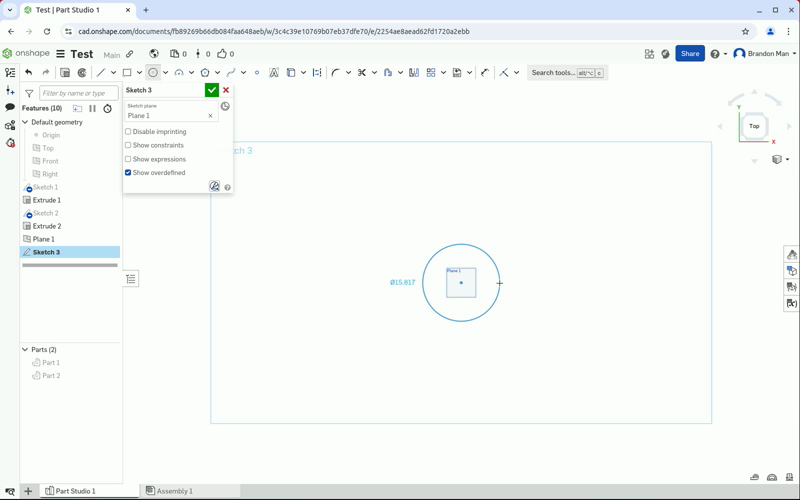
click(499, 282)
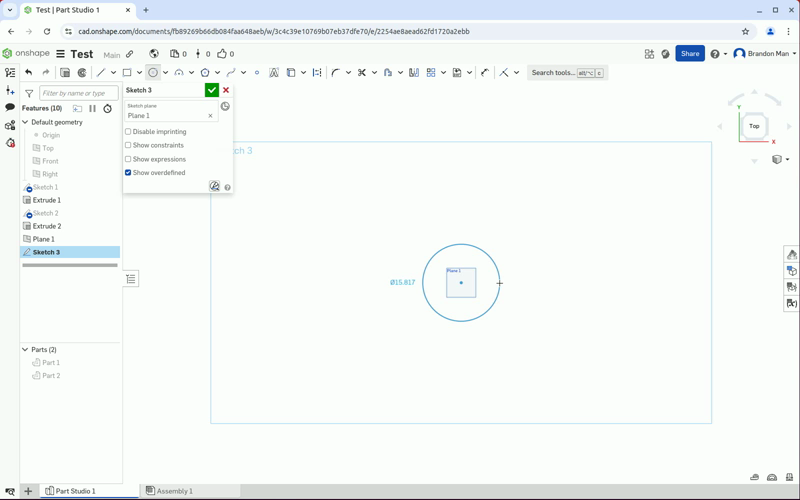
key(esc)
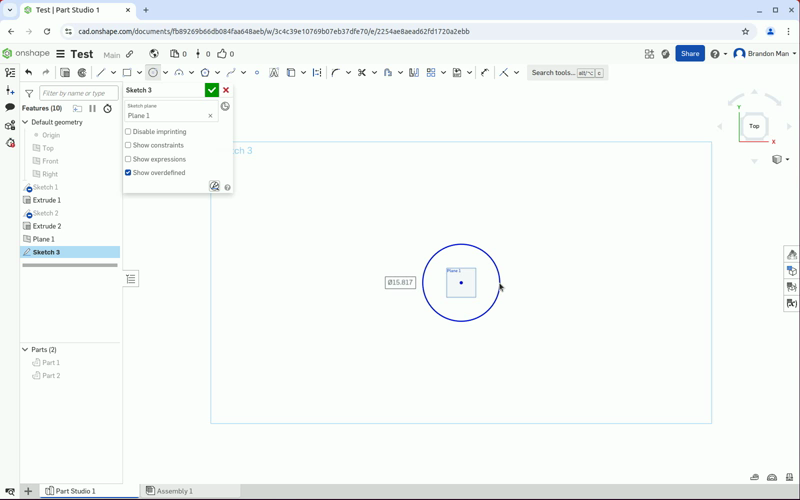
mouse_move(450, 295)
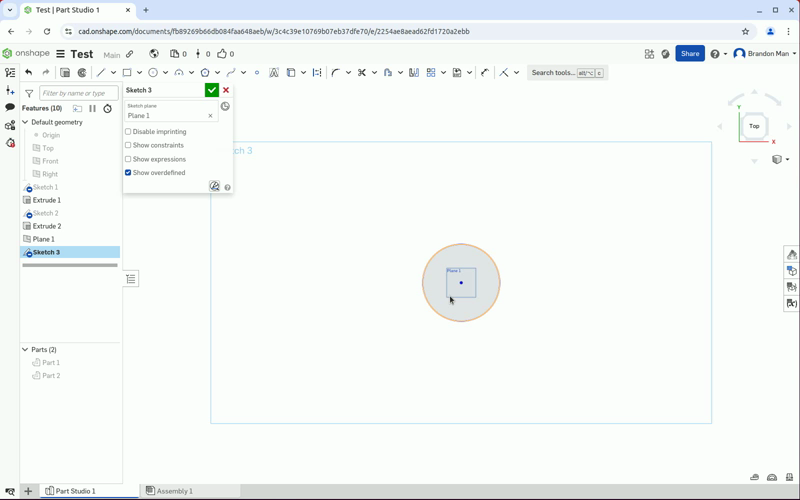
click(450, 295)
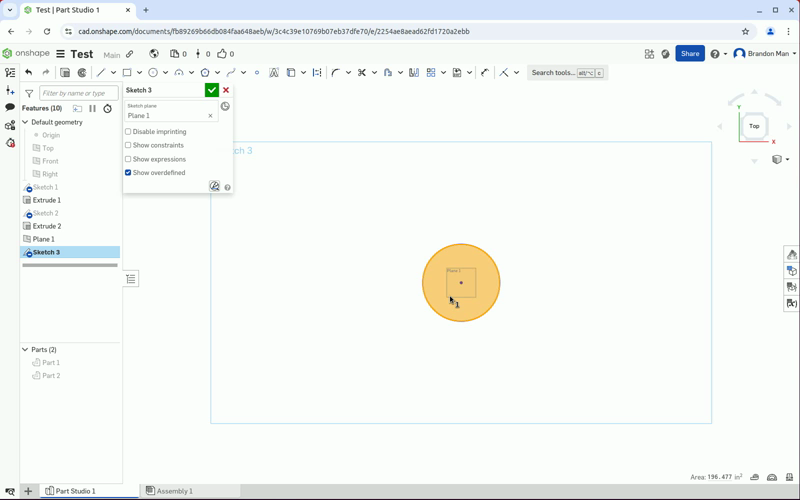
mouse_move(73, 352)
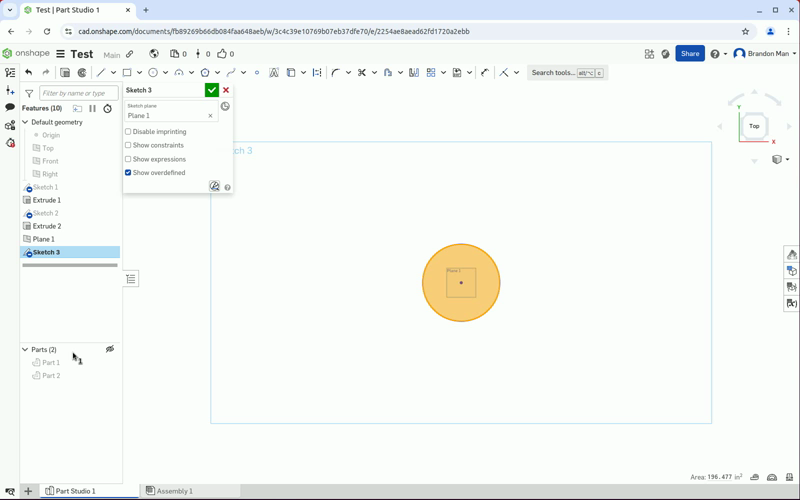
key(shift+y)
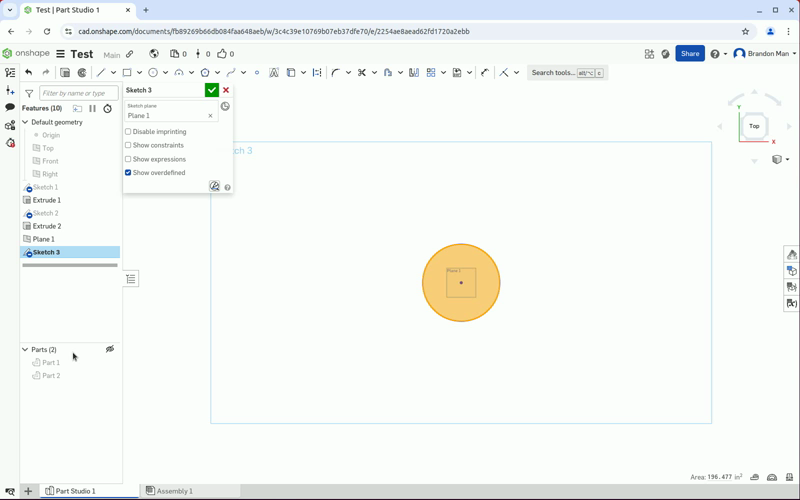
key(shift+e)
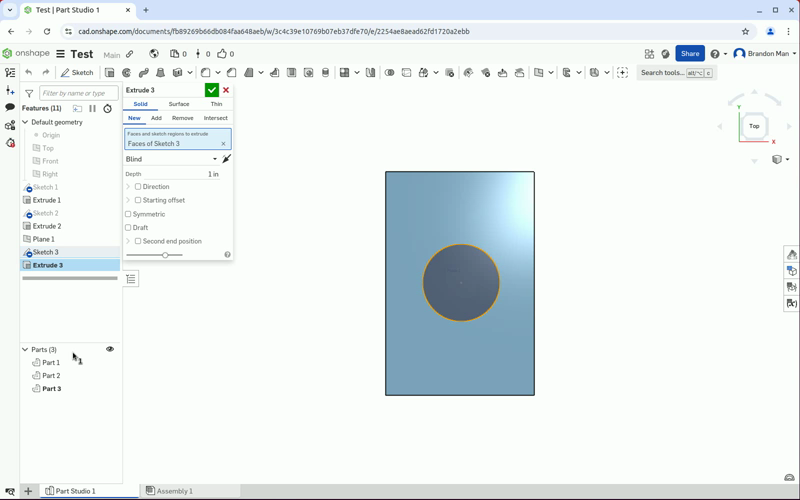
mouse_move(143, 106)
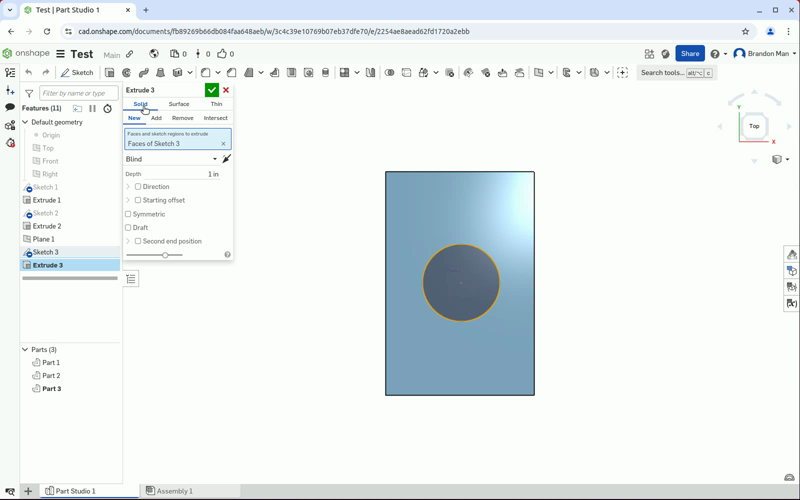
click(143, 106)
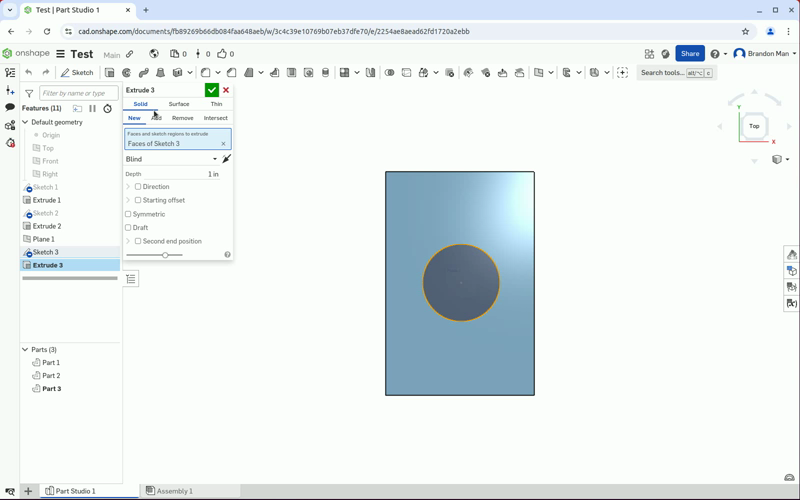
mouse_move(186, 120)
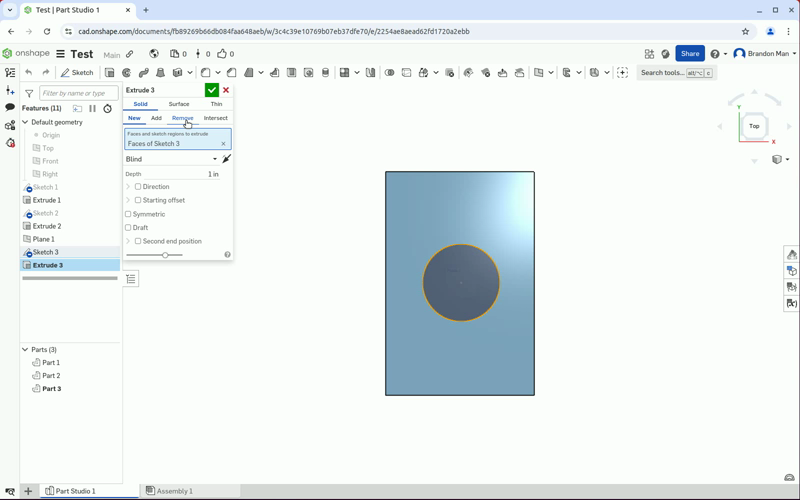
click(186, 120)
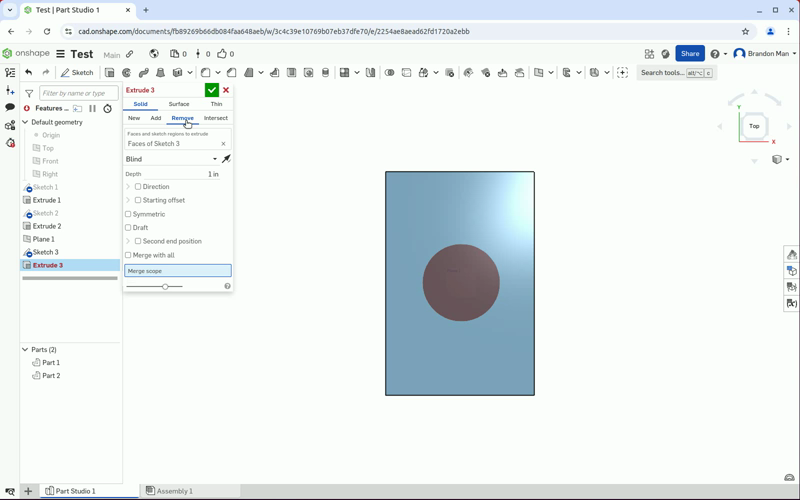
key(tab, 4)
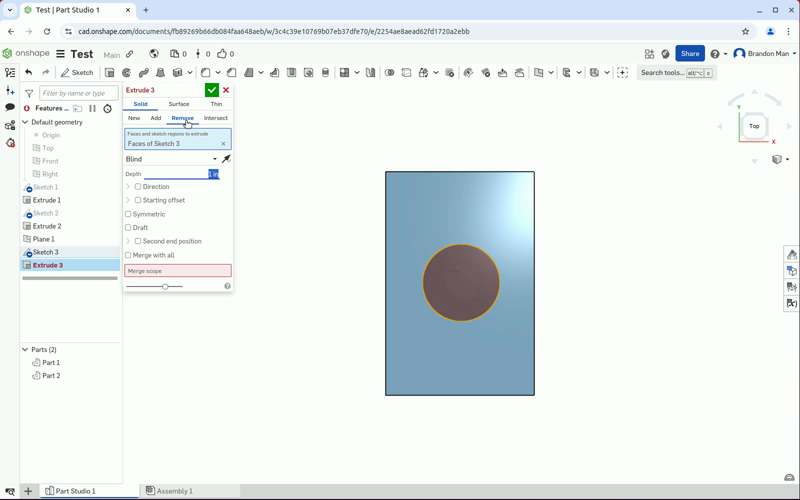
text(25.034)
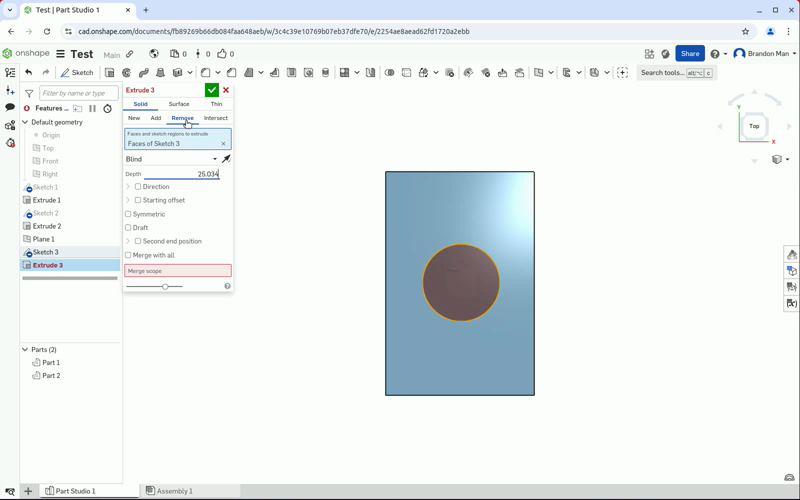
key(tab, 6)
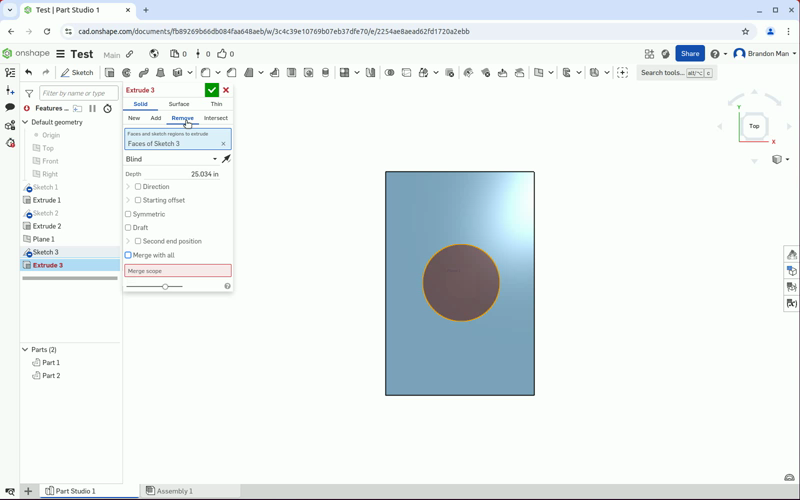
key(space)
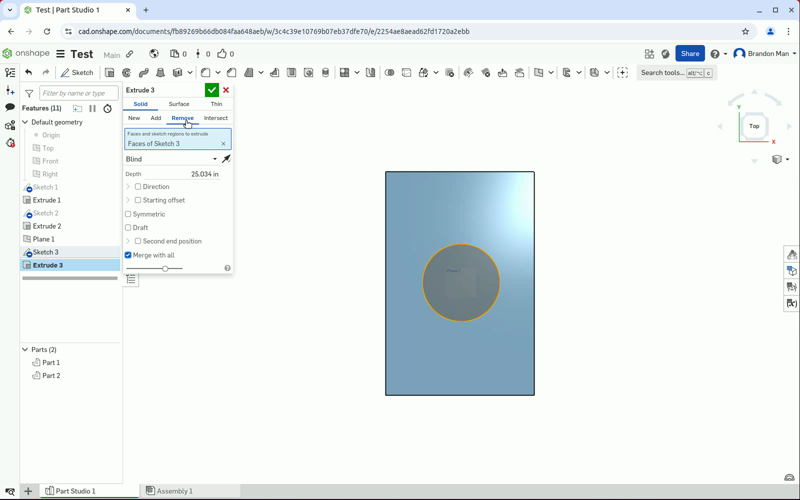
key(enter)
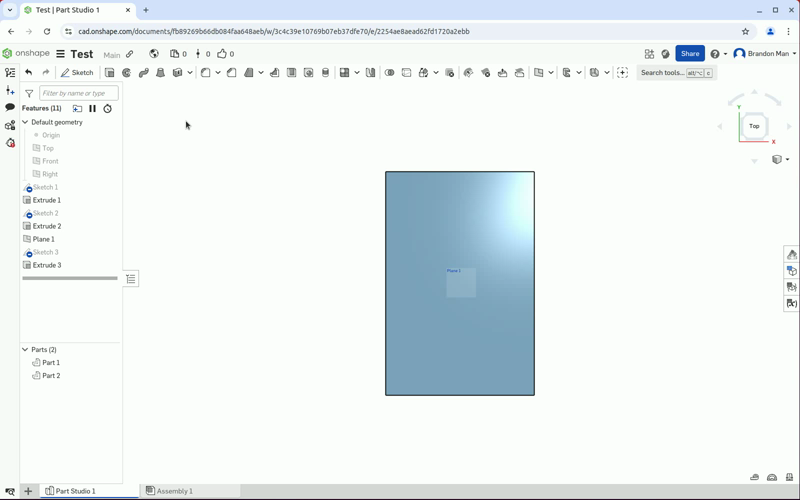
key(shift+h)
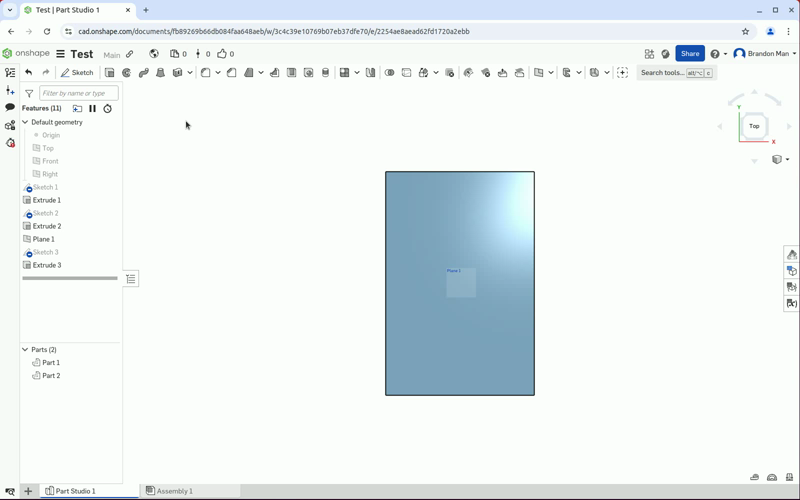
key(shift+h)
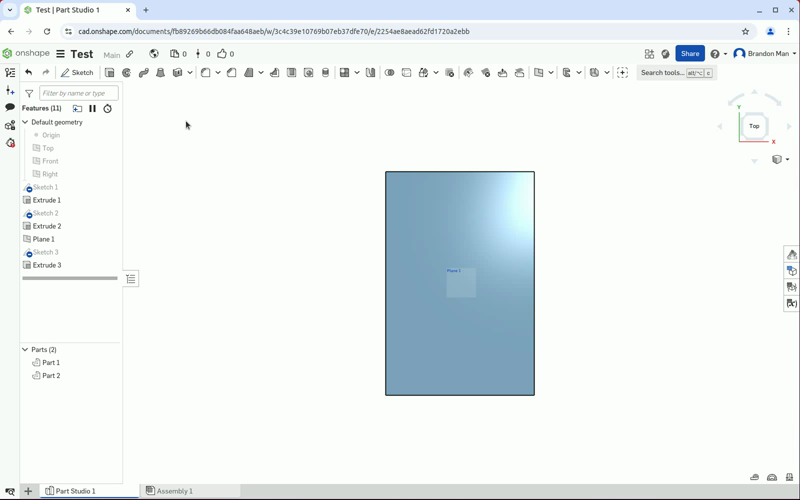
mouse_move(73, 189)
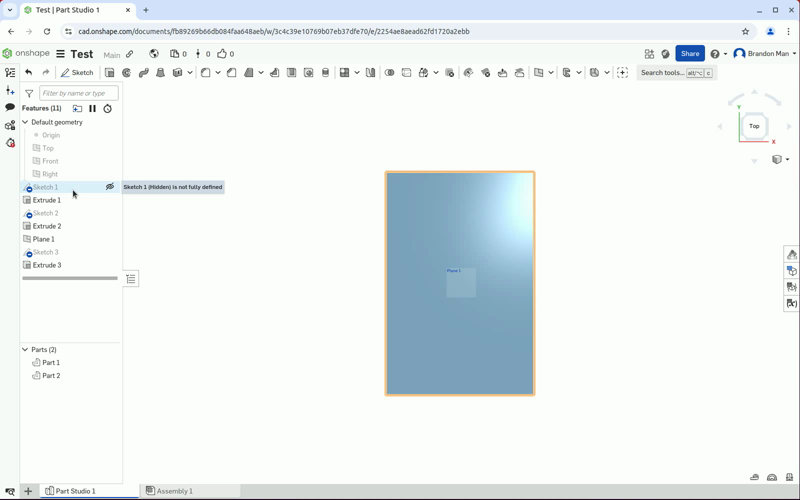
click(73, 189)
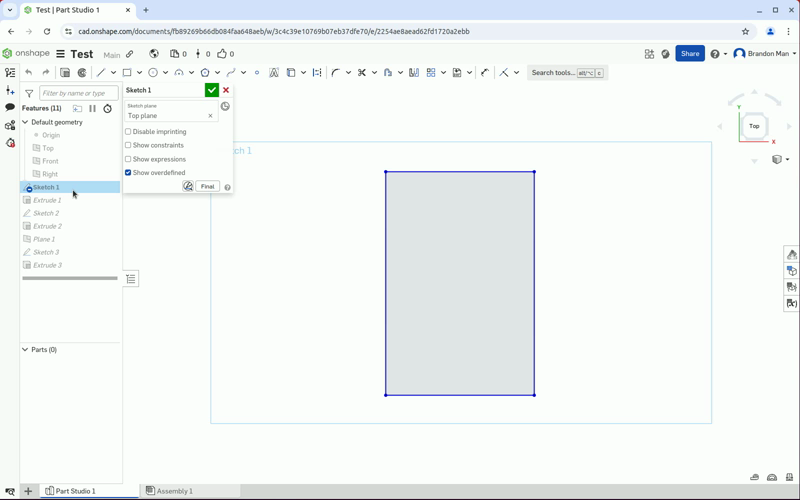
mouse_move(229, 92)
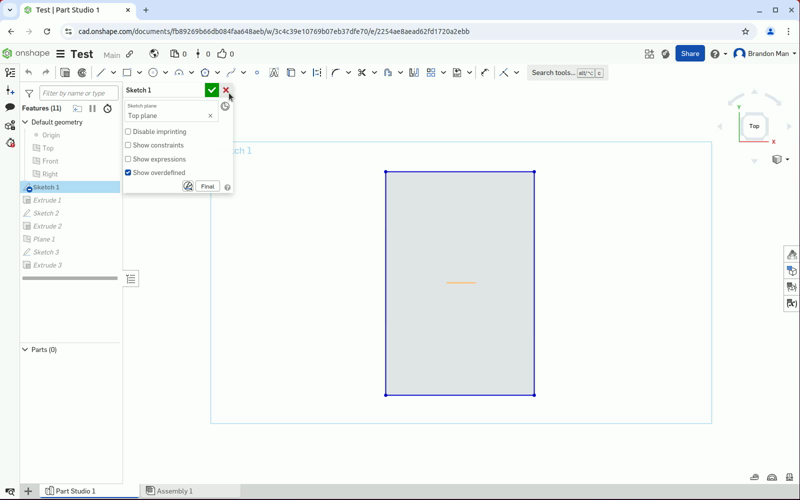
click(229, 92)
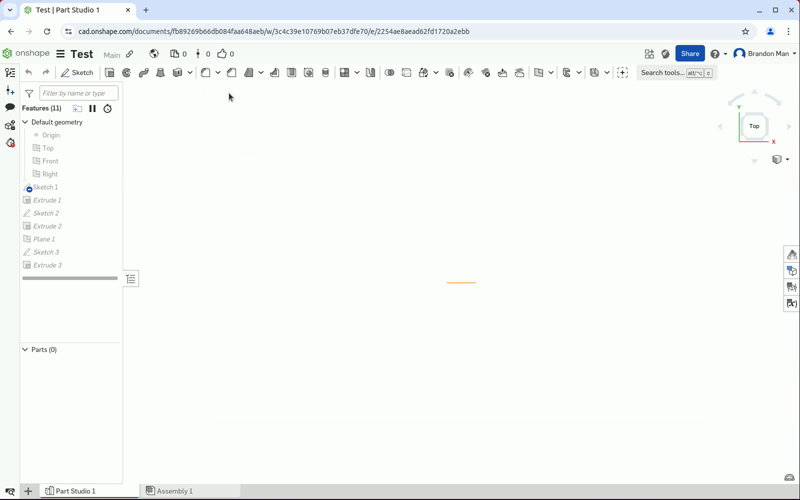
key(shift+s)
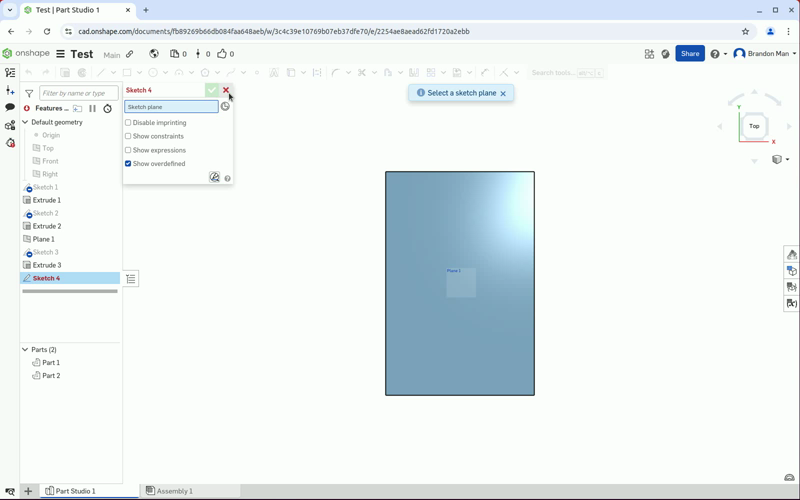
mouse_move(73, 241)
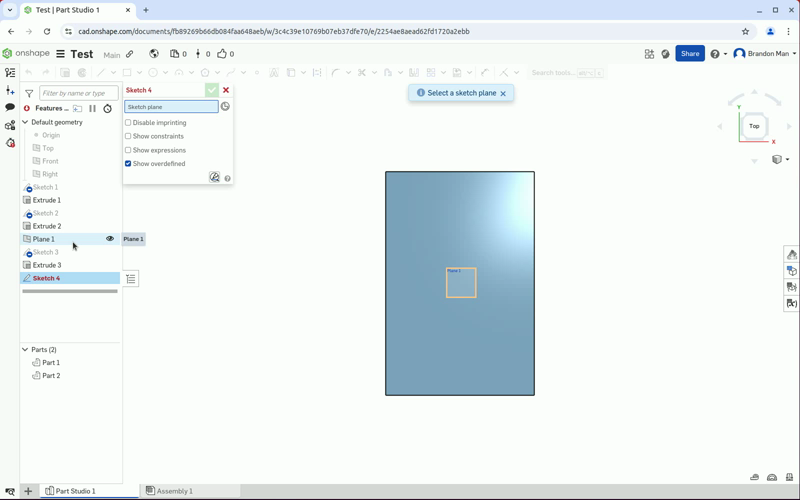
click(73, 241)
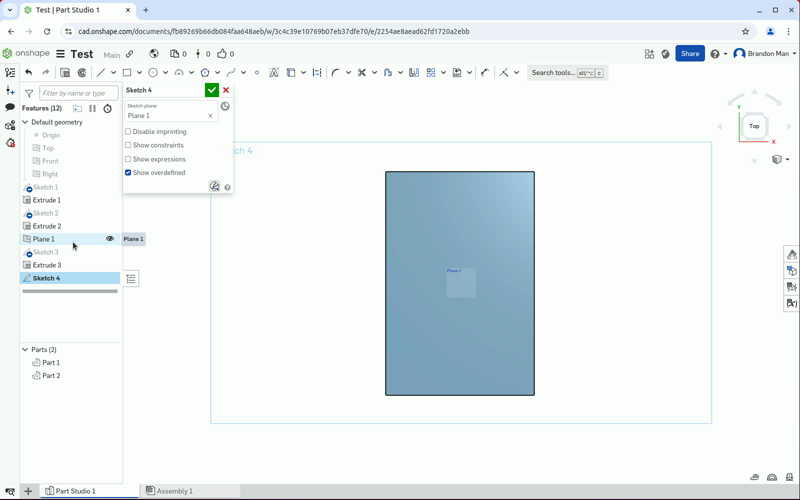
mouse_move(73, 352)
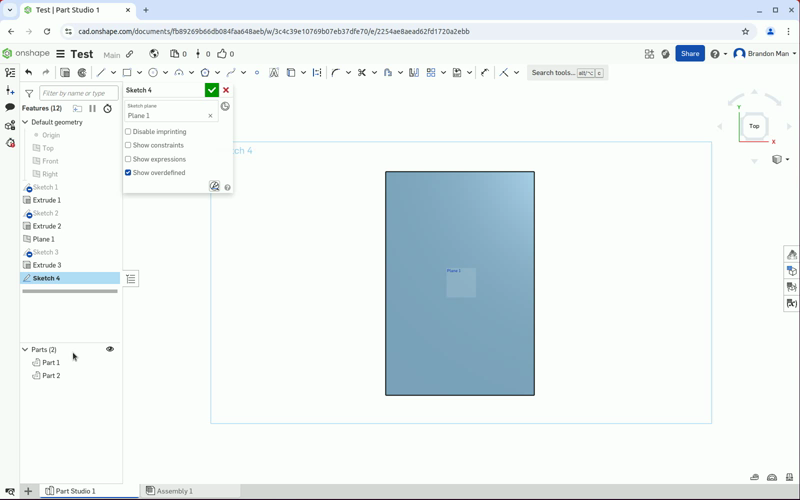
key(y)
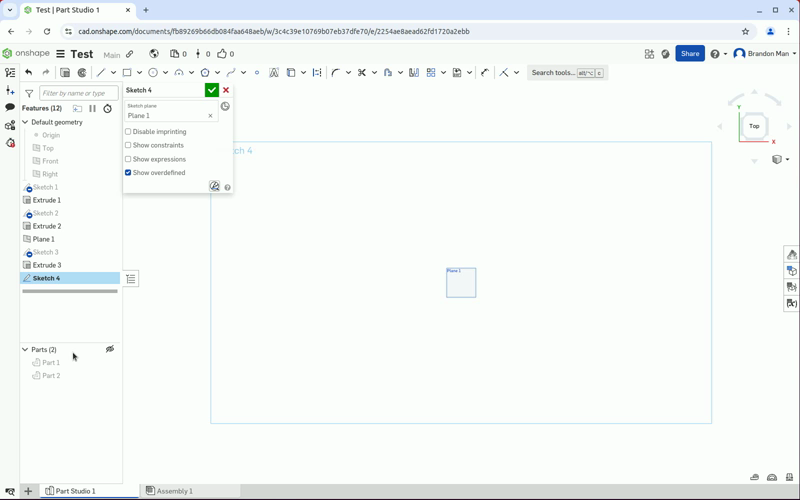
key(c)
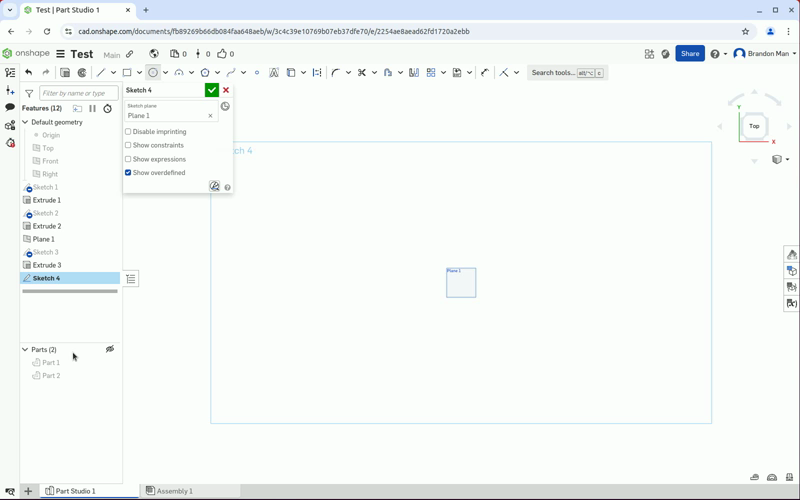
key_down(shift)
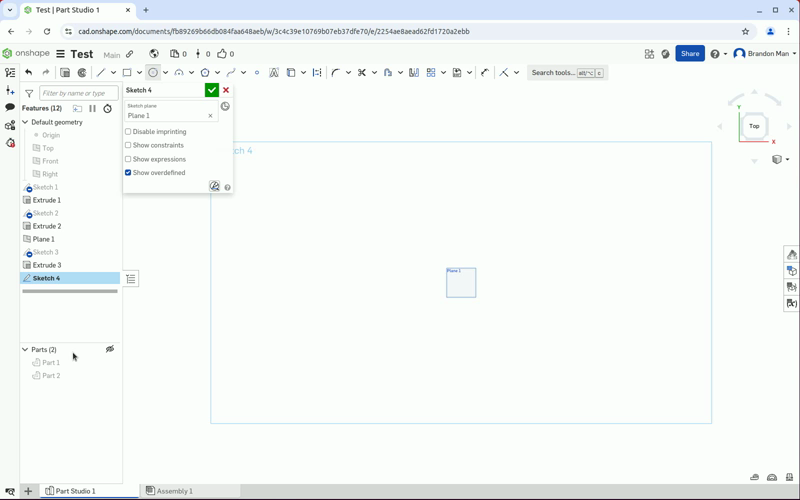
mouse_move(461, 282)
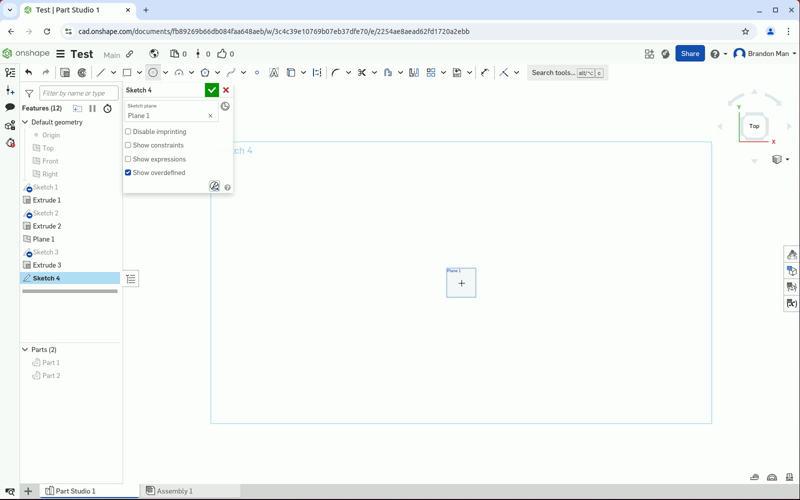
click(461, 282)
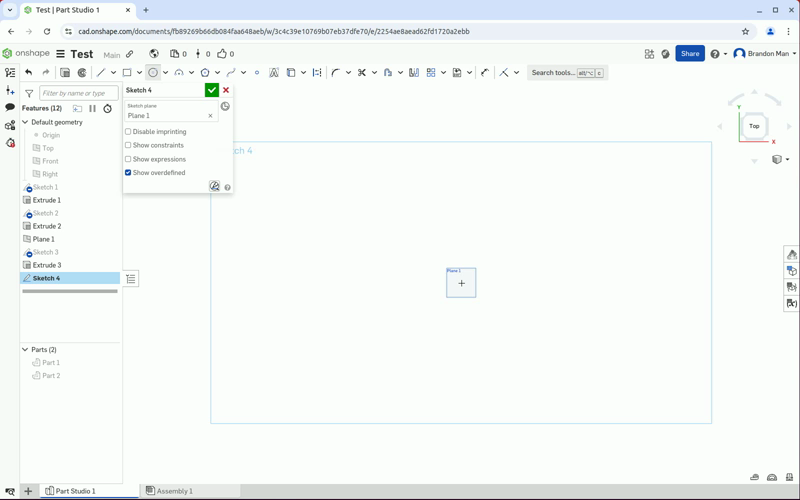
key_up(shift)
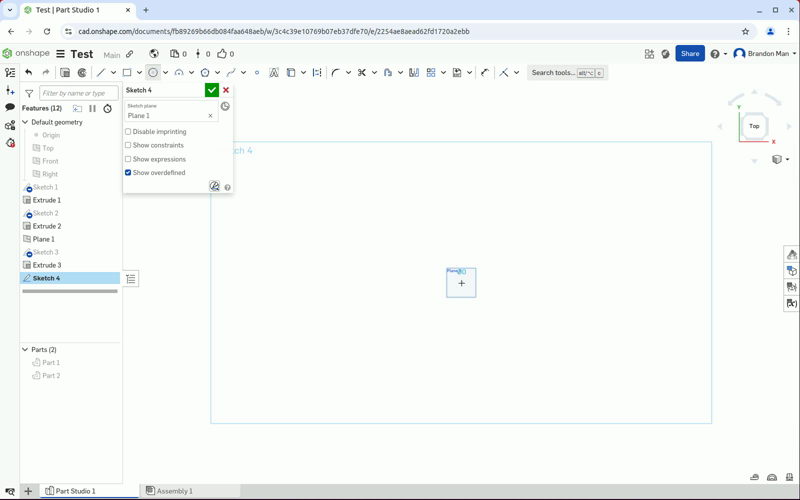
mouse_move(507, 282)
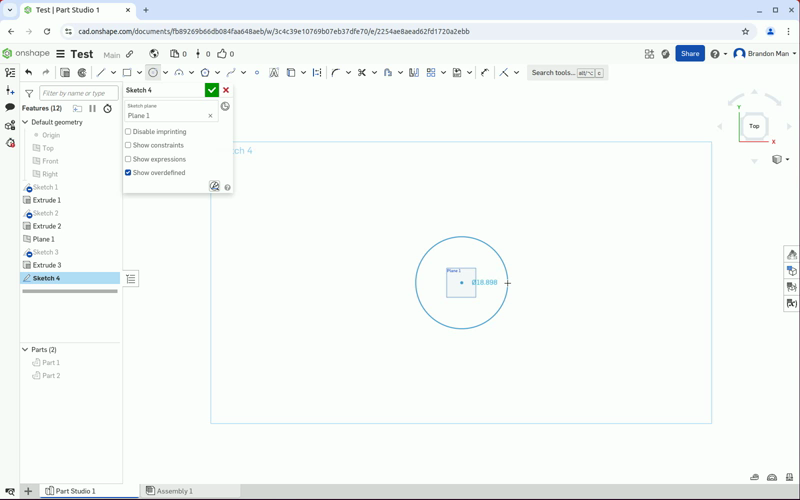
click(507, 282)
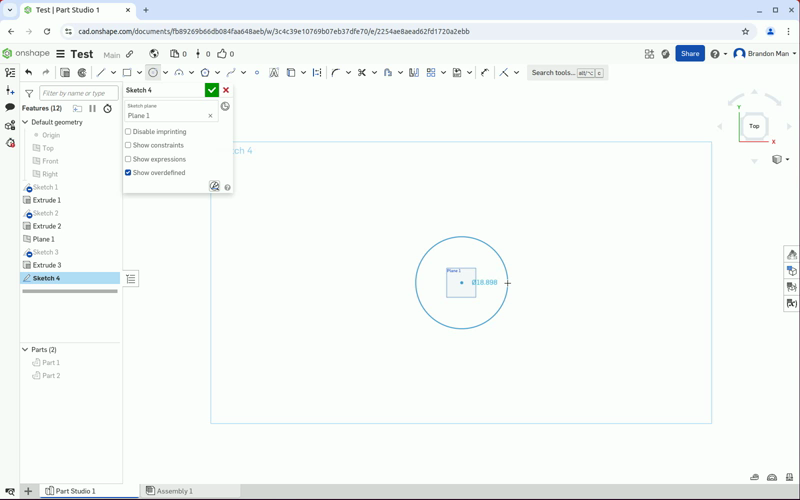
key(esc)
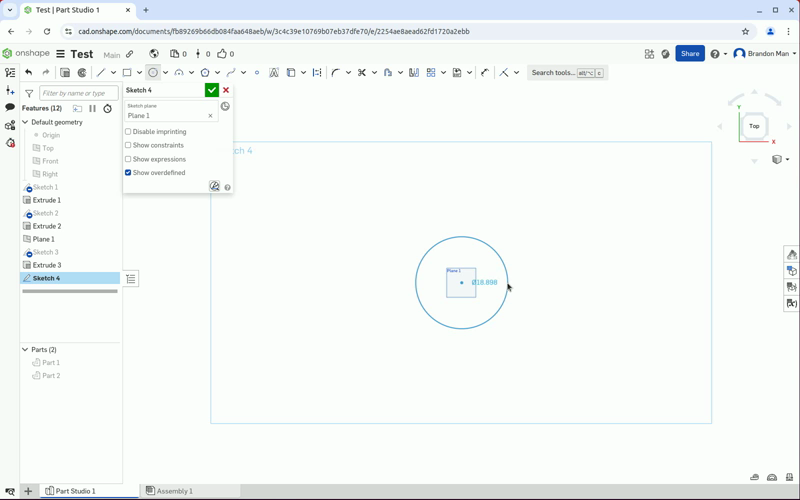
key(c)
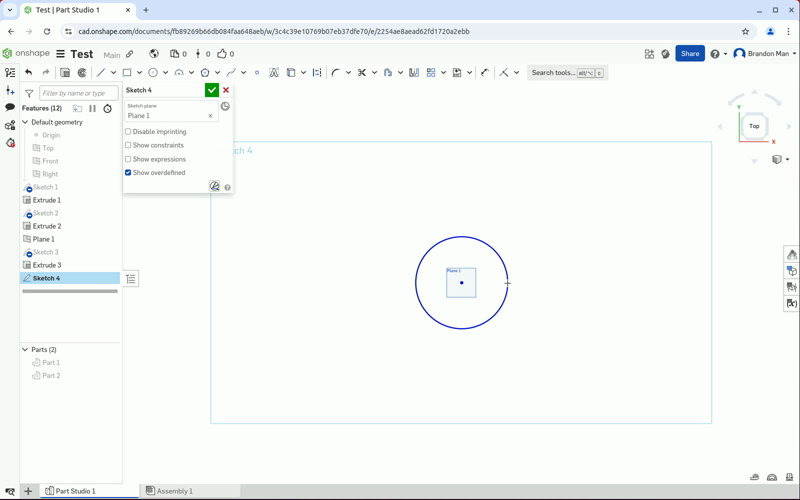
key_down(shift)
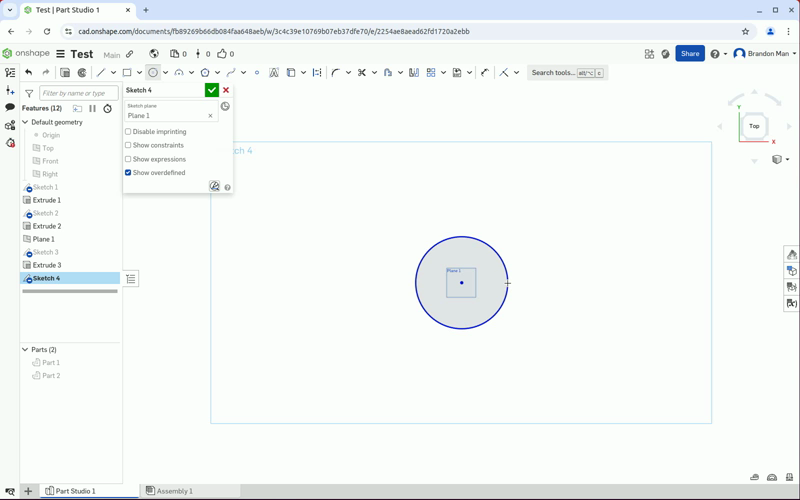
mouse_move(461, 282)
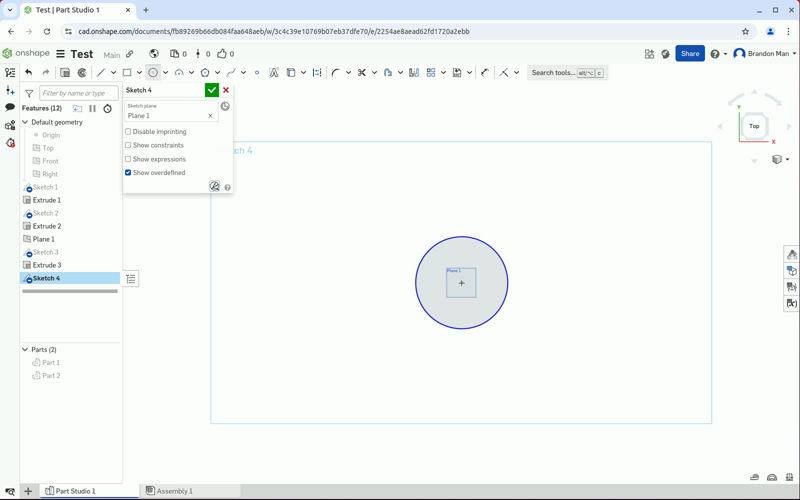
click(461, 282)
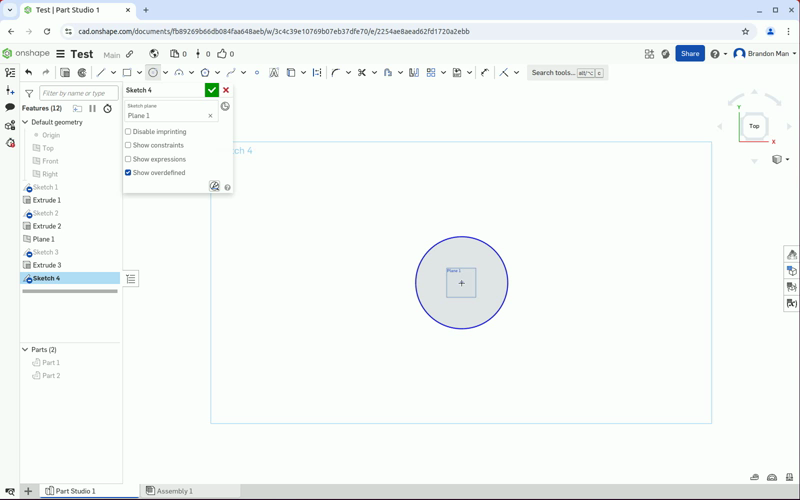
key_up(shift)
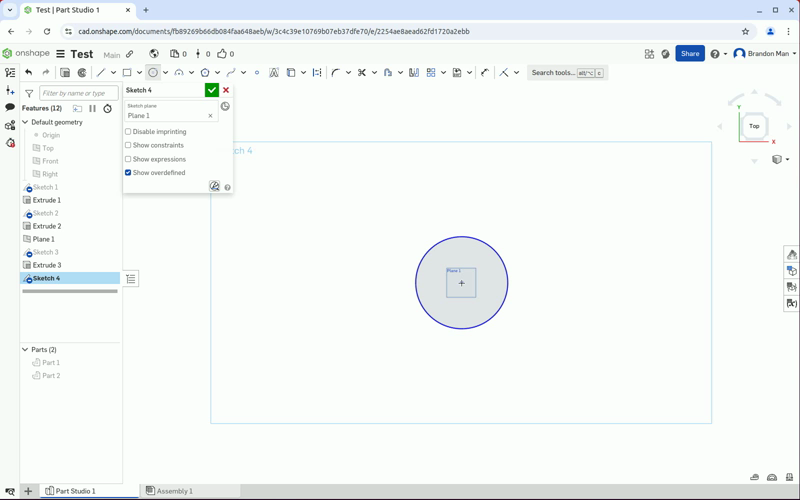
mouse_move(500, 282)
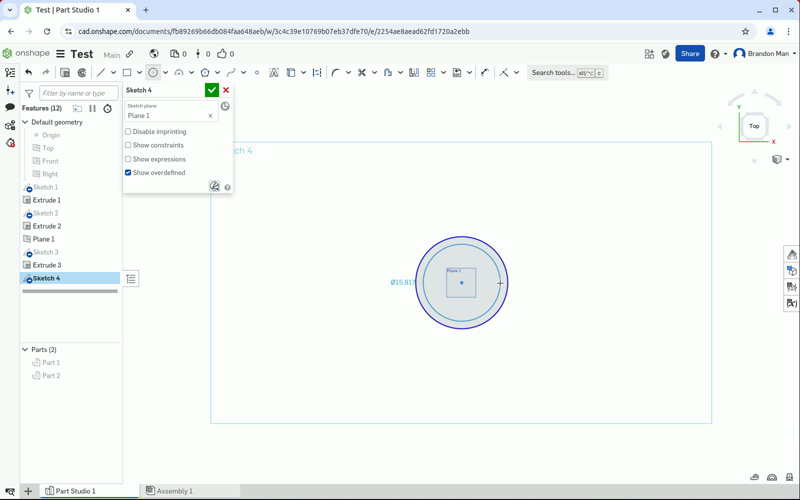
click(500, 282)
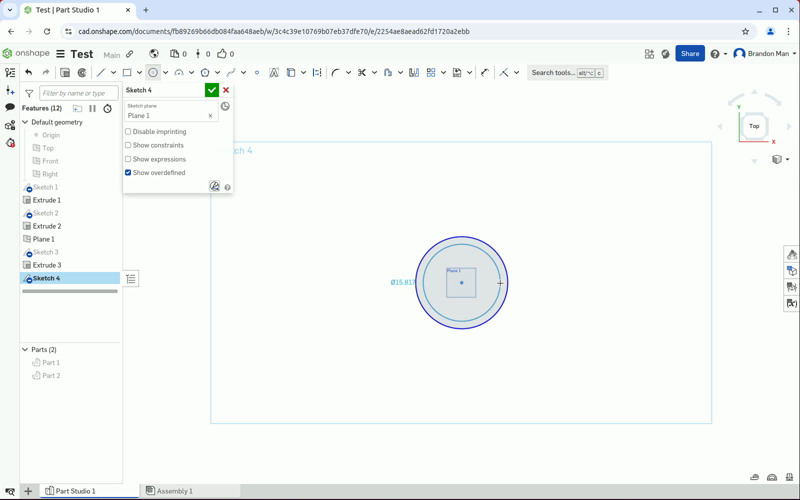
key(esc)
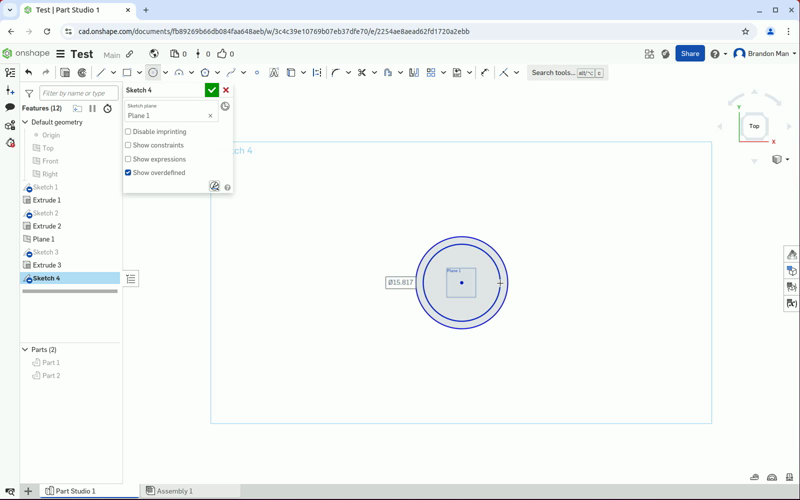
mouse_move(453, 243)
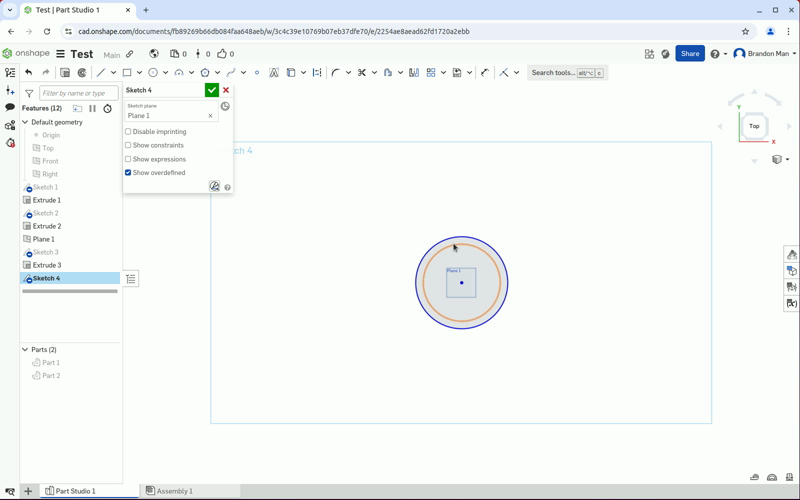
click(453, 243)
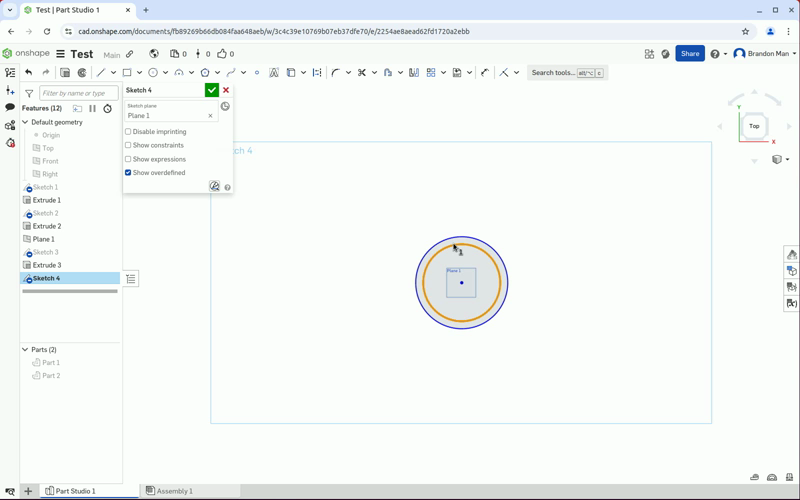
mouse_move(73, 352)
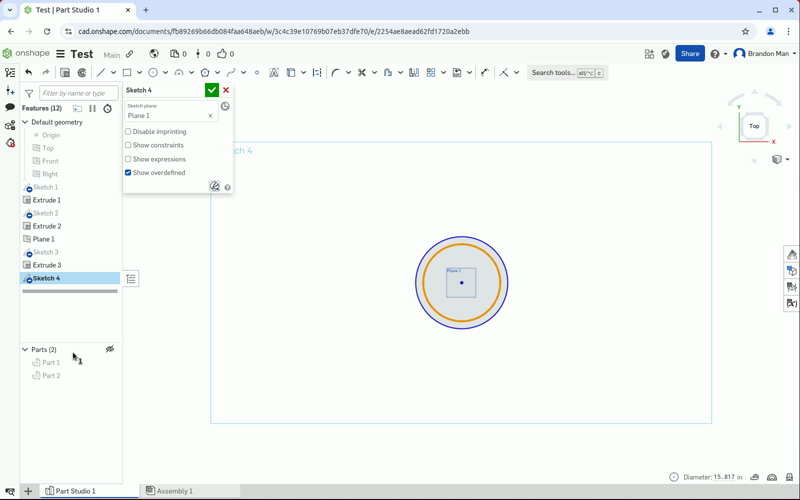
key(shift+y)
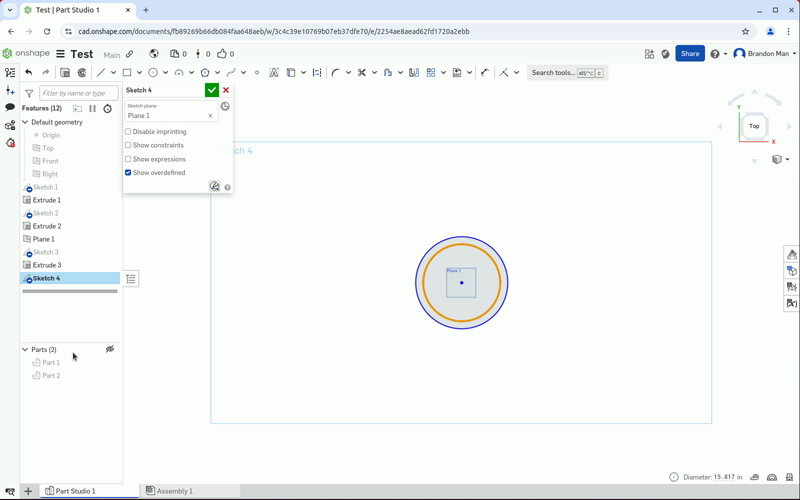
key(shift+e)
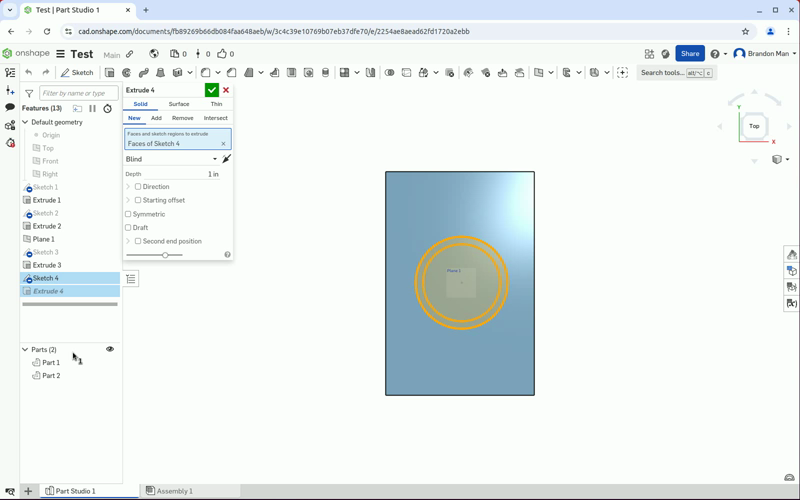
mouse_move(143, 106)
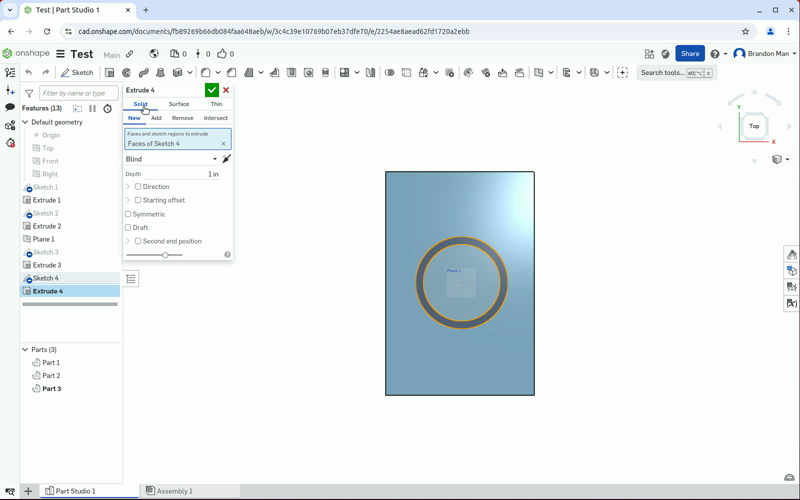
click(143, 106)
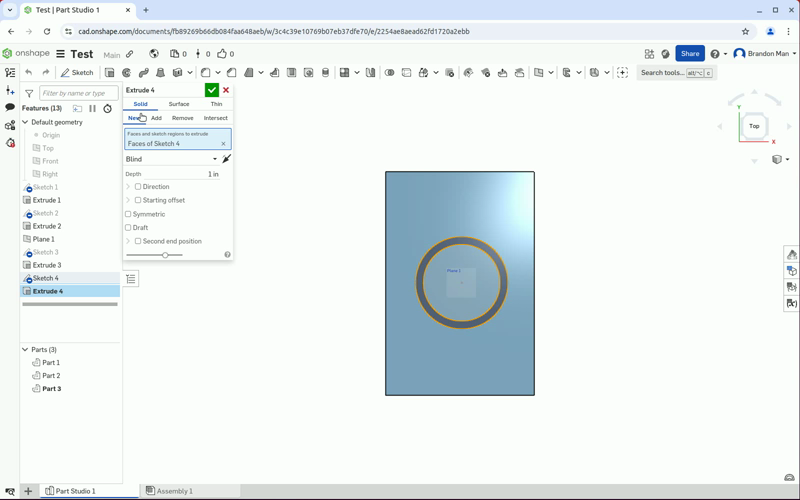
mouse_move(137, 120)
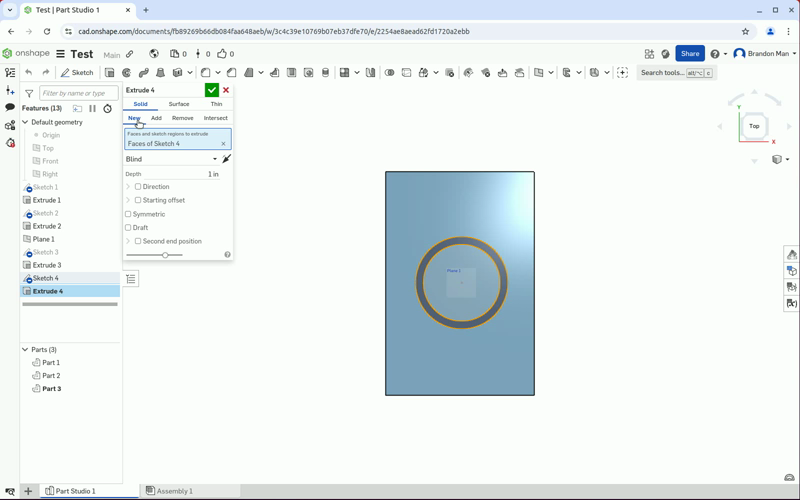
click(137, 120)
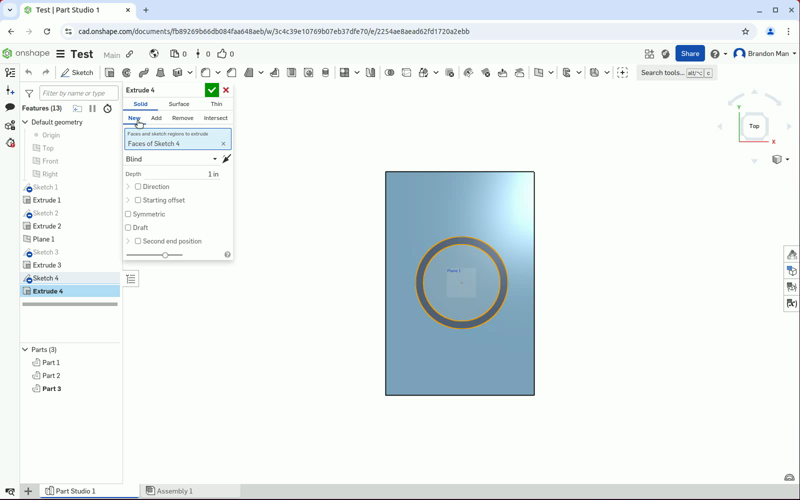
key(tab, 4)
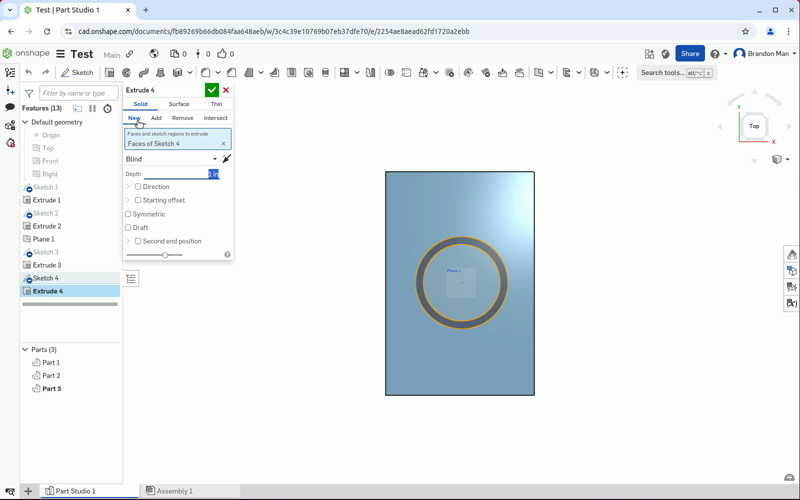
text(1.444)
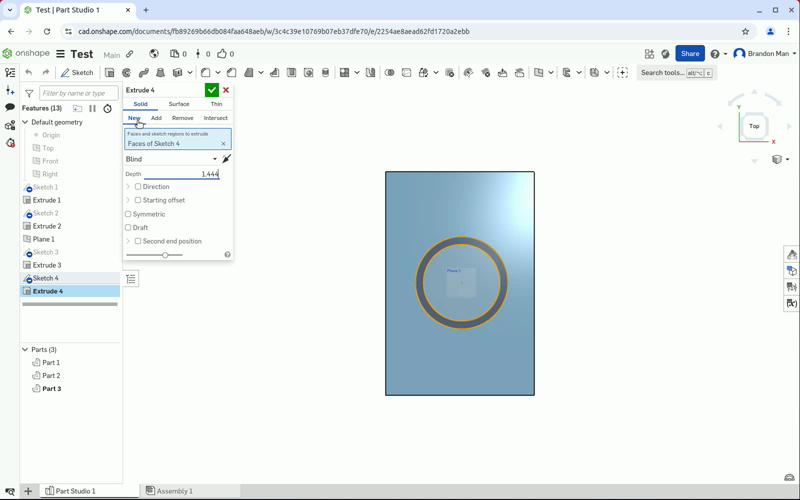
key(enter)
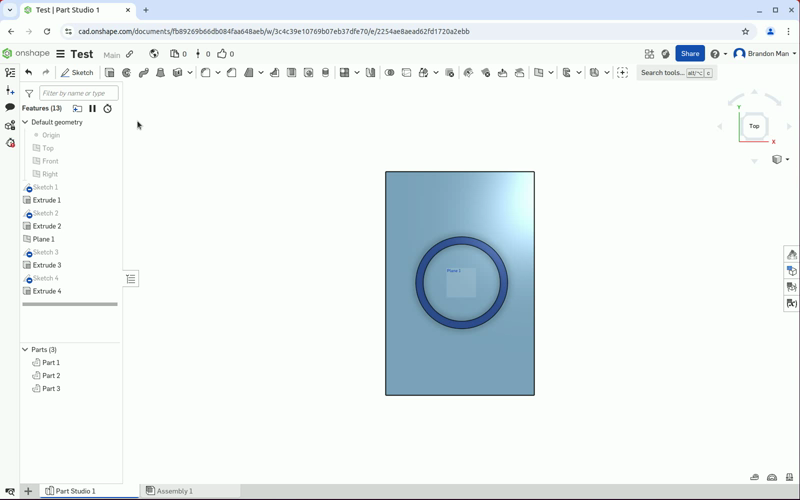
key(shift+h)
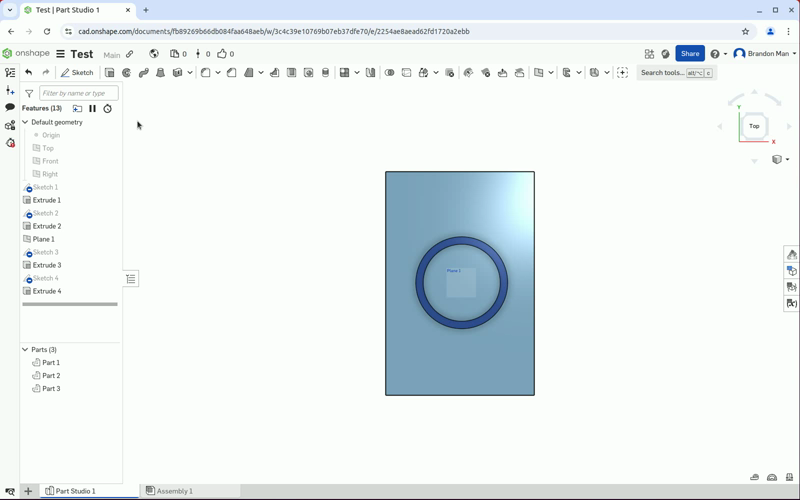
key(shift+h)
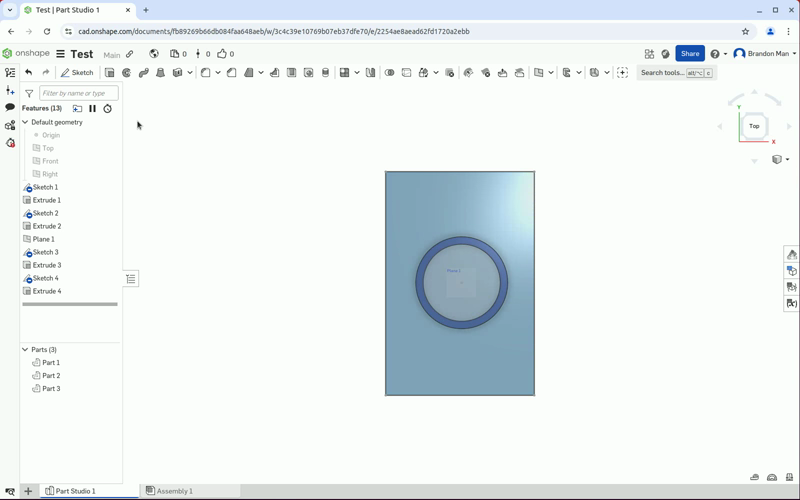
key(shift+7)
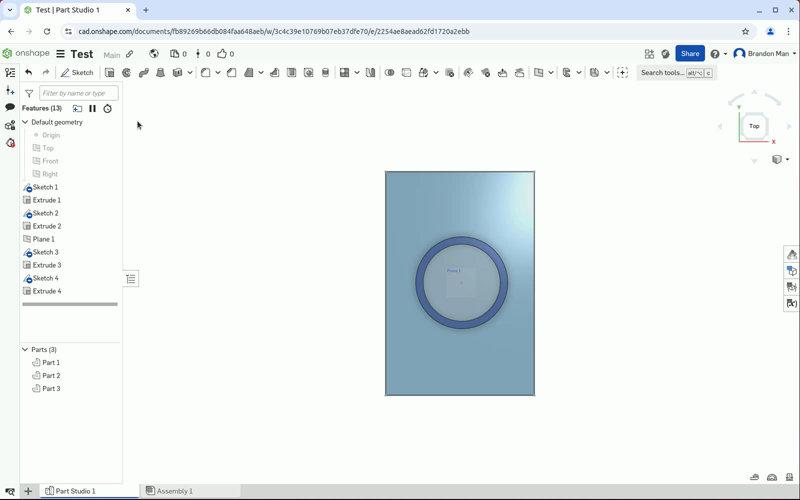
key(up, 3)
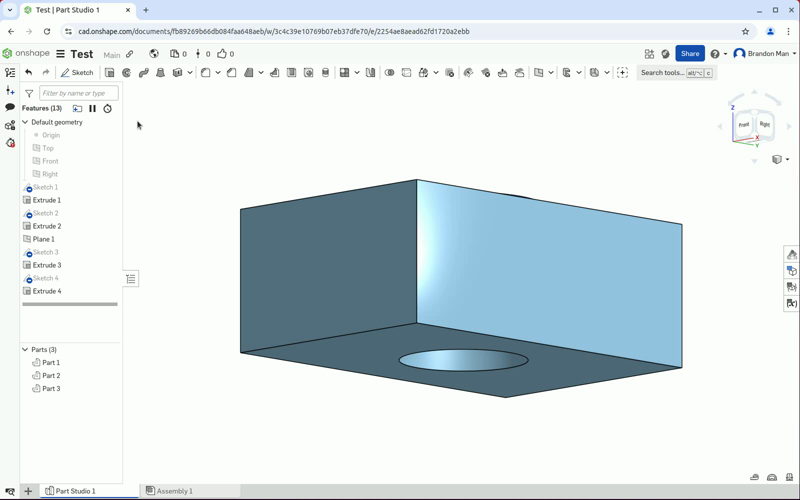
key(left, 3)
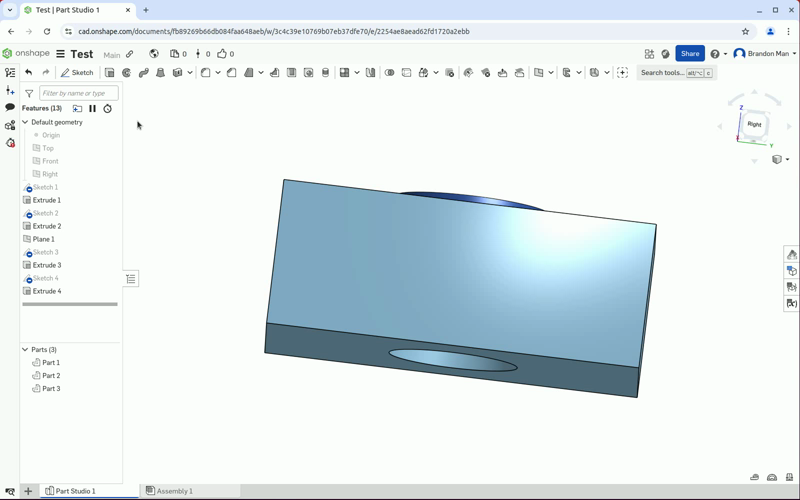
key(right, 3)
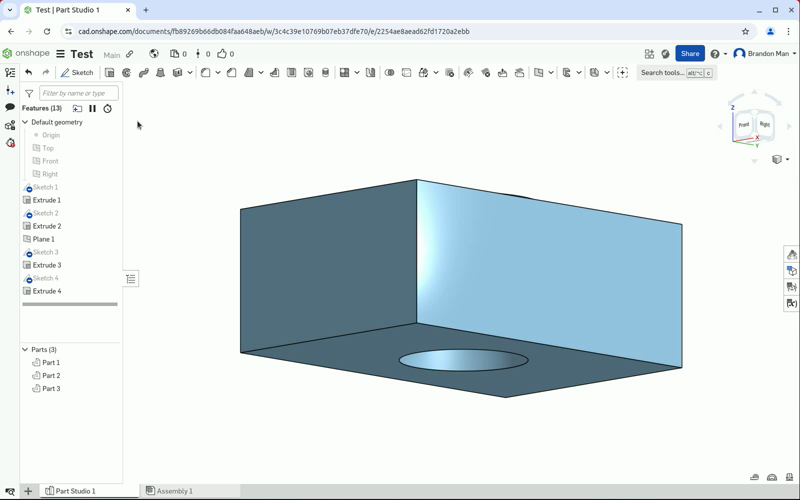
key(down, 3)
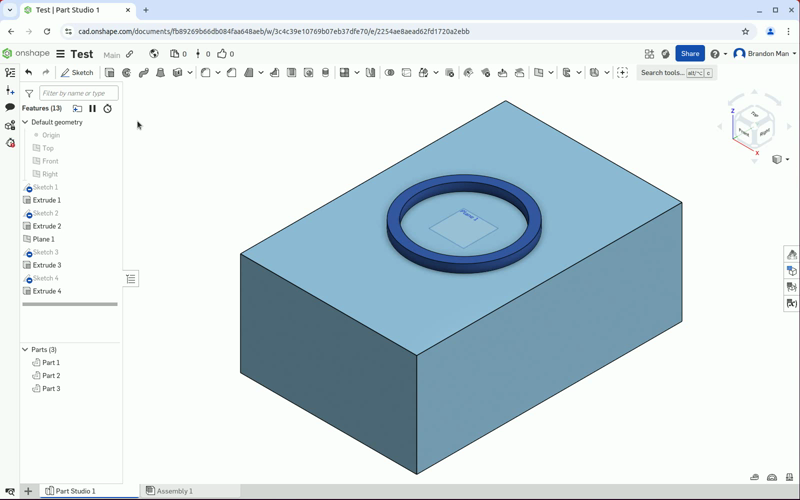
mouse_move(73, 189)
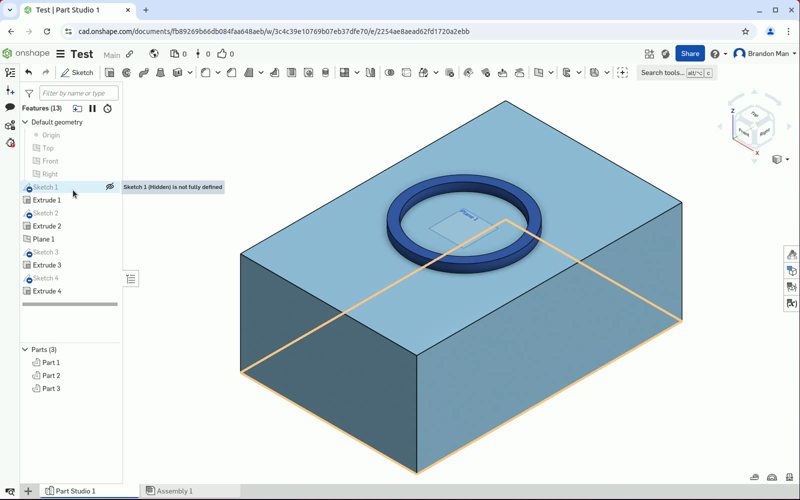
click(73, 189)